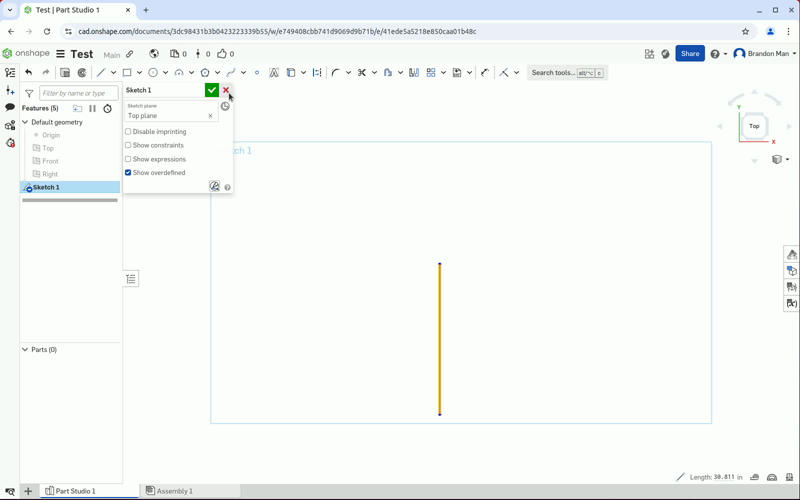
key(shift+h)
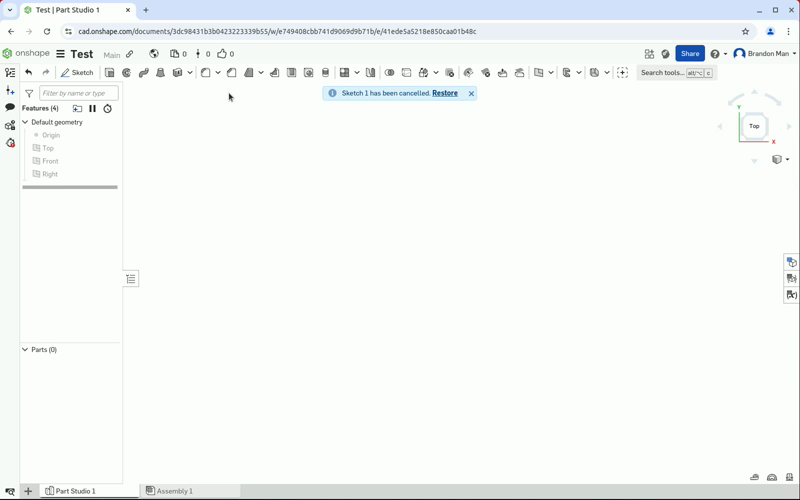
mouse_move(73, 352)
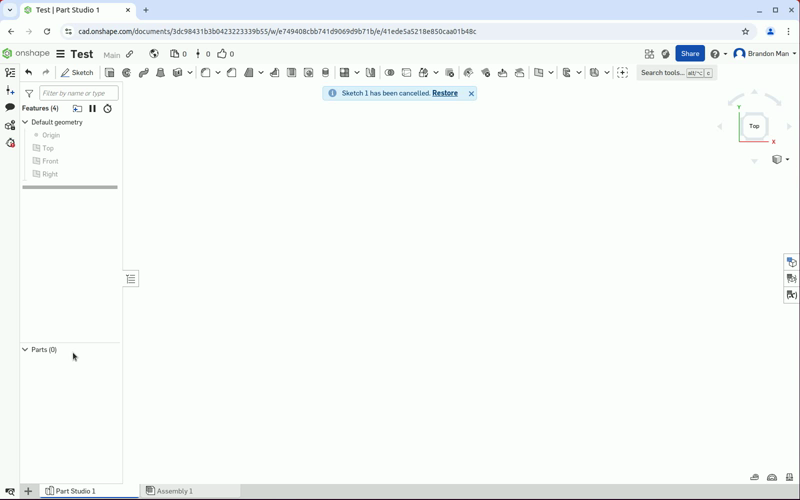
key(y)
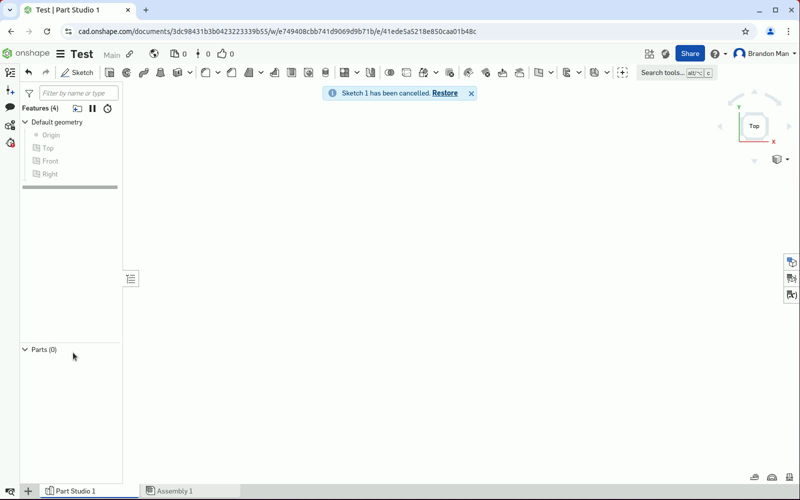
key(shift+p)
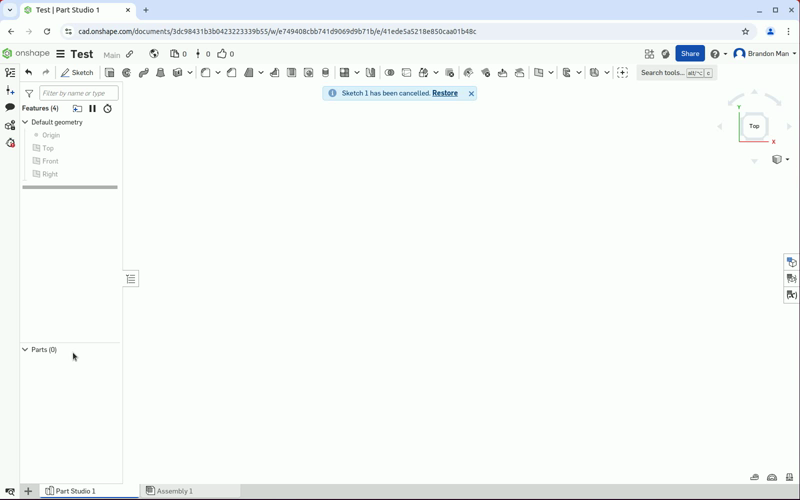
key(space)
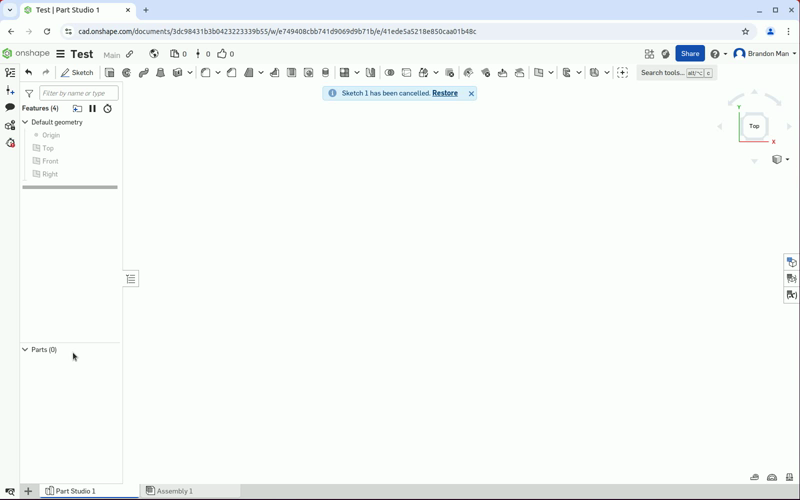
key_down(shift)
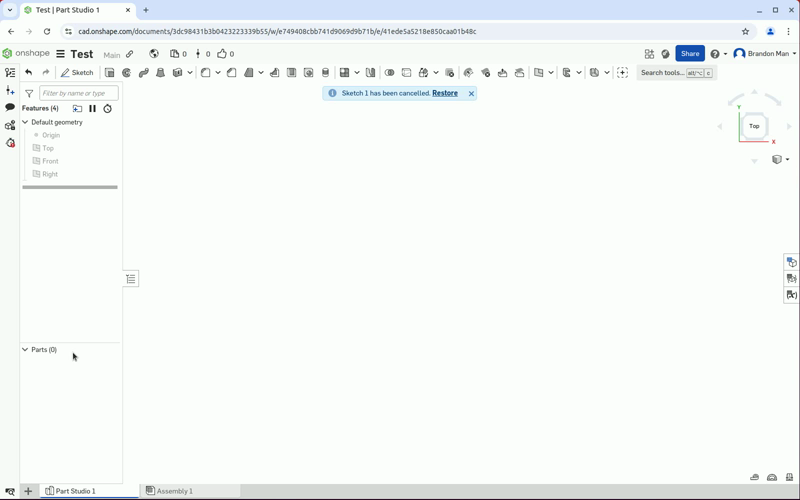
key(up)
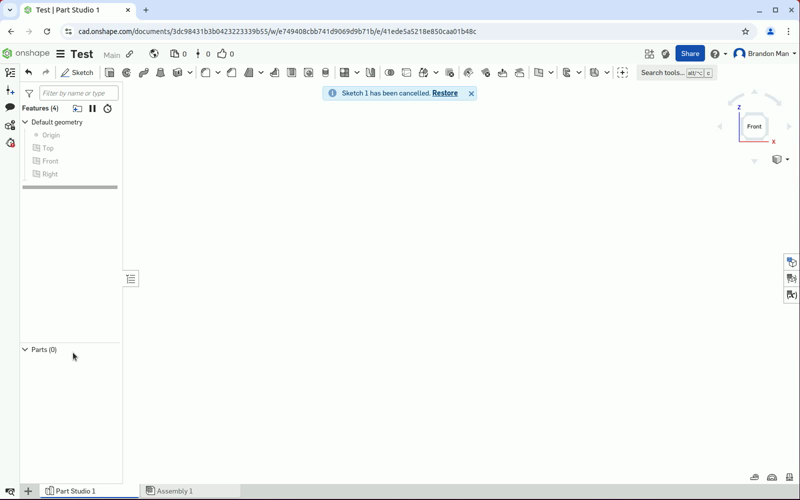
key_up(shift)
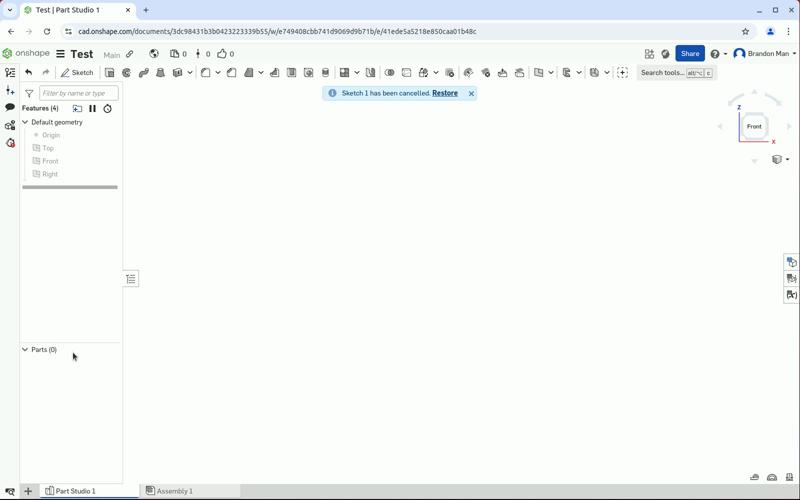
key(space)
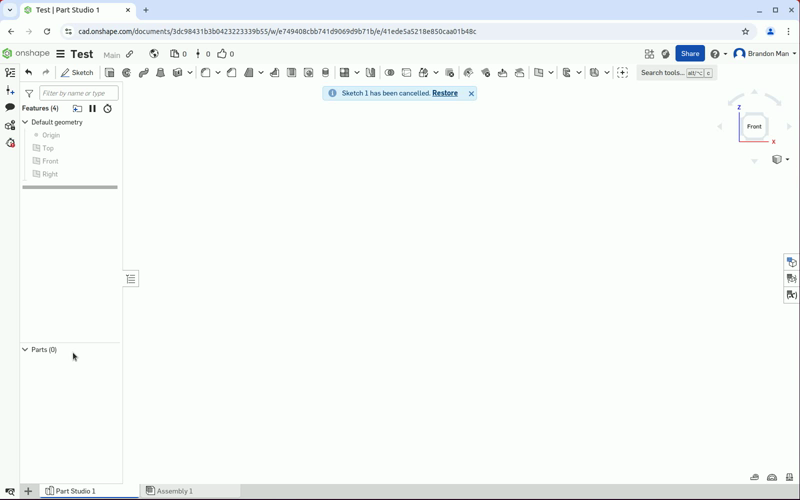
key_down(shift)
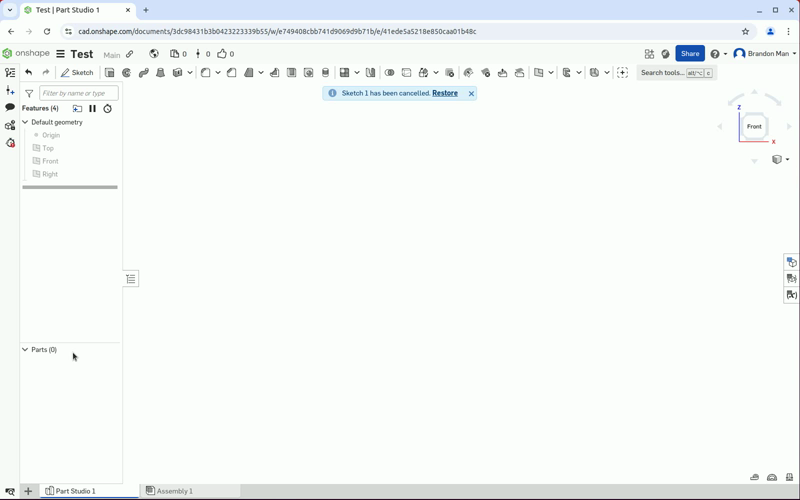
key(left)
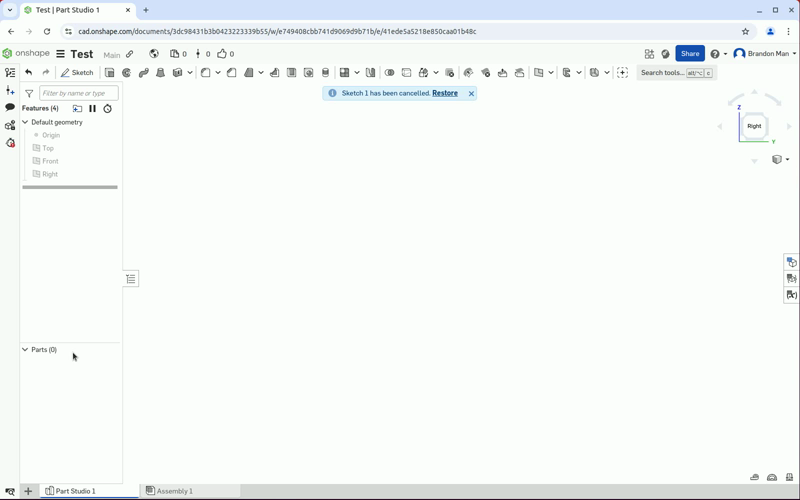
key_up(shift)
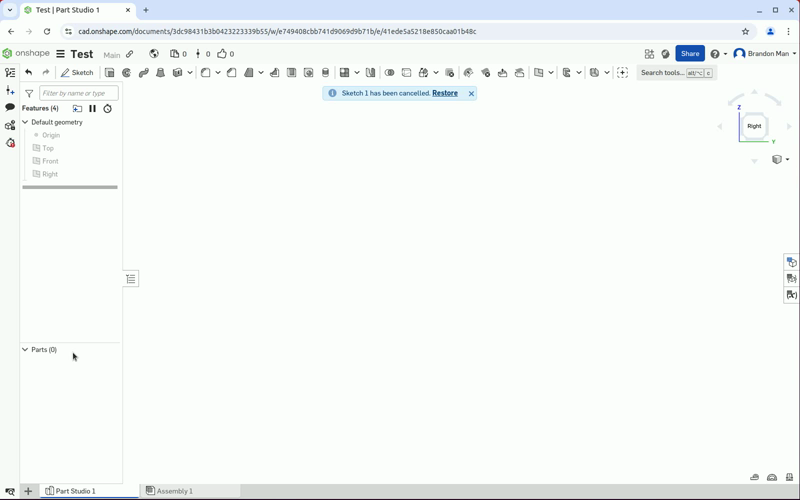
mouse_move(73, 352)
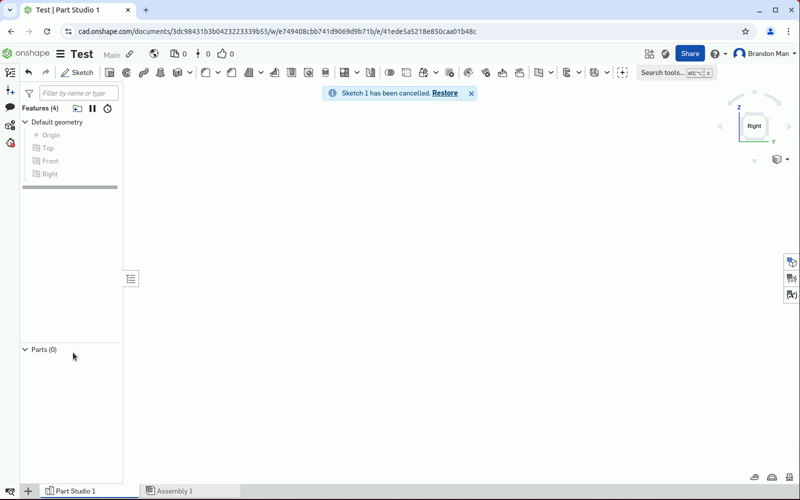
key(shift+y)
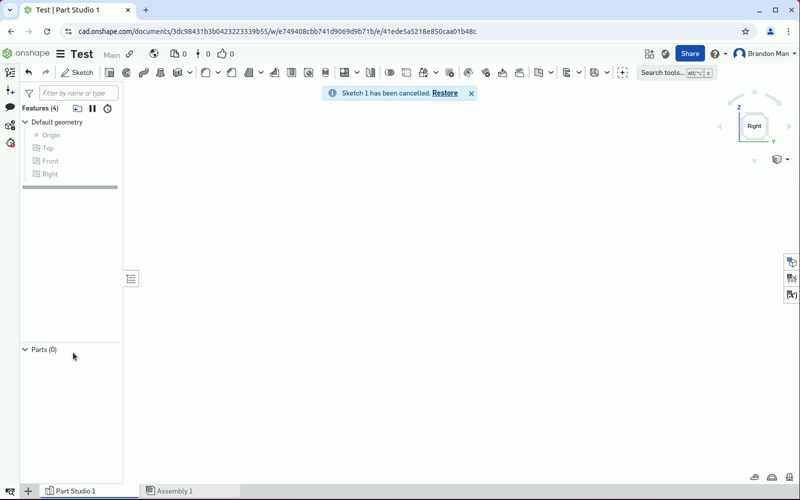
key(shift+s)
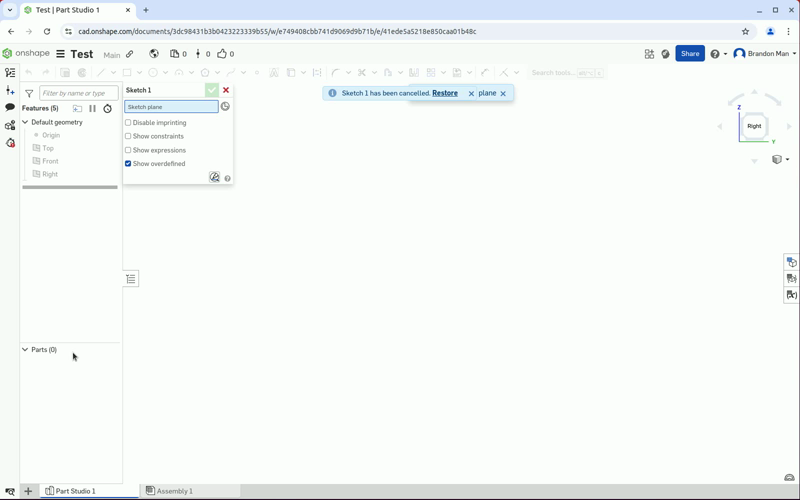
mouse_move(73, 176)
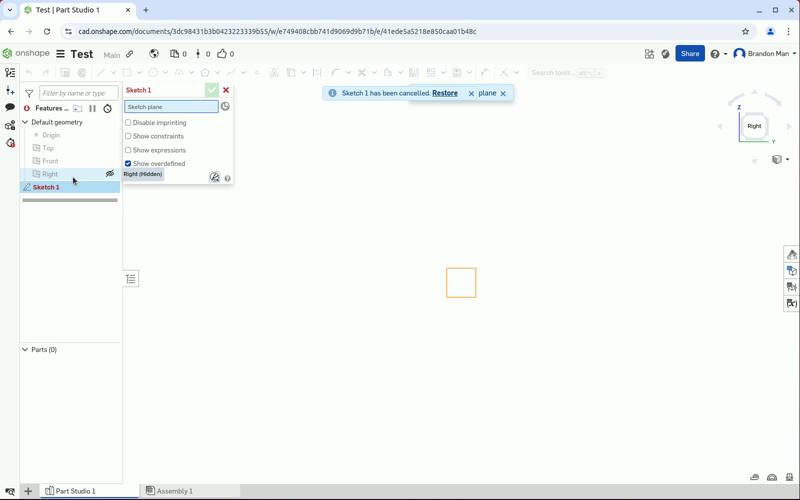
click(73, 176)
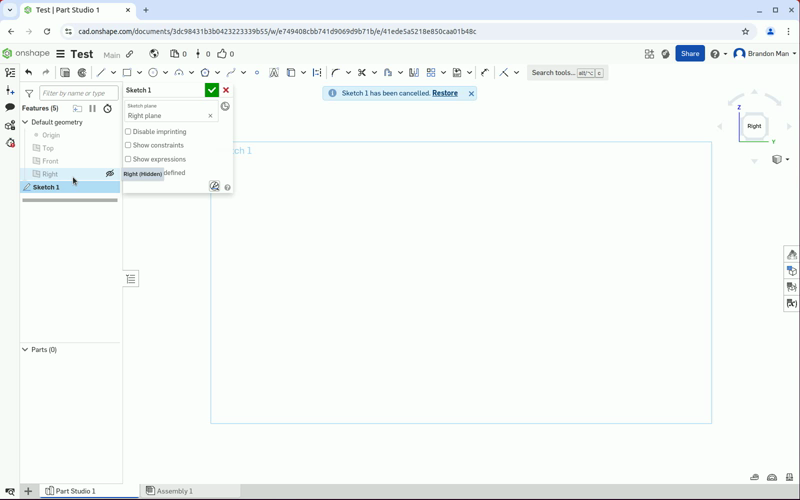
mouse_move(73, 352)
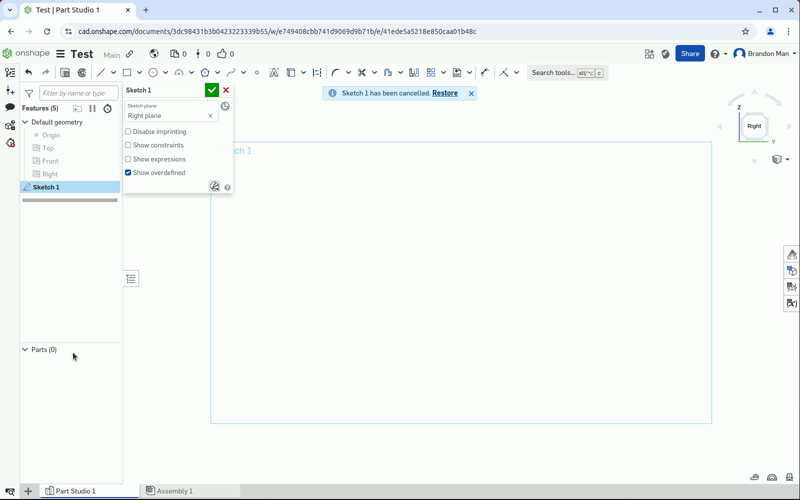
key(y)
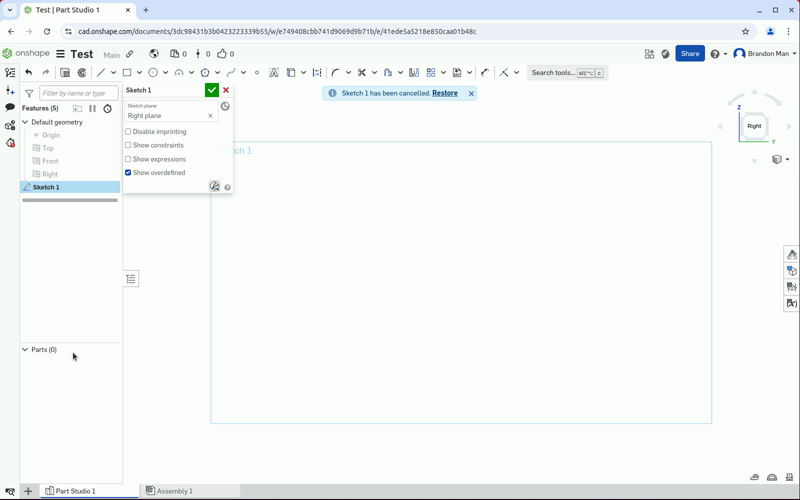
key(l)
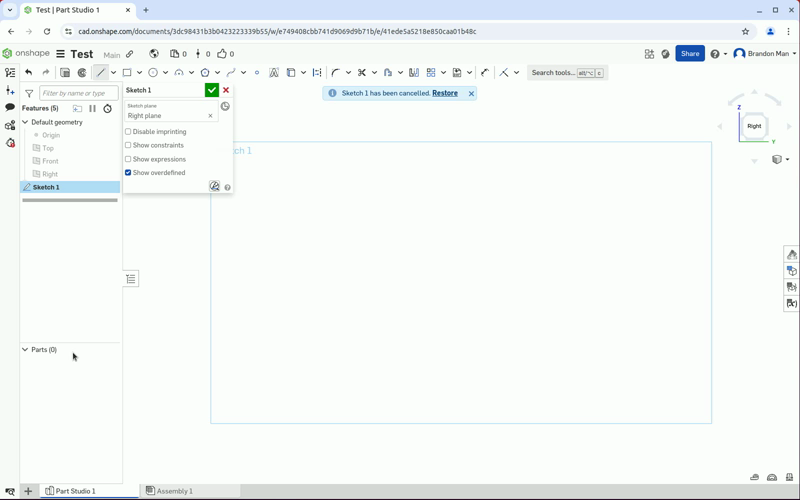
key_down(shift)
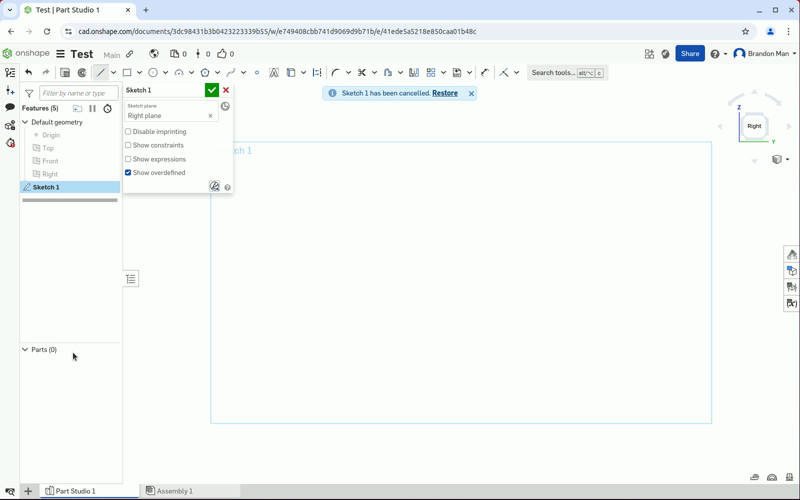
mouse_move(420, 361)
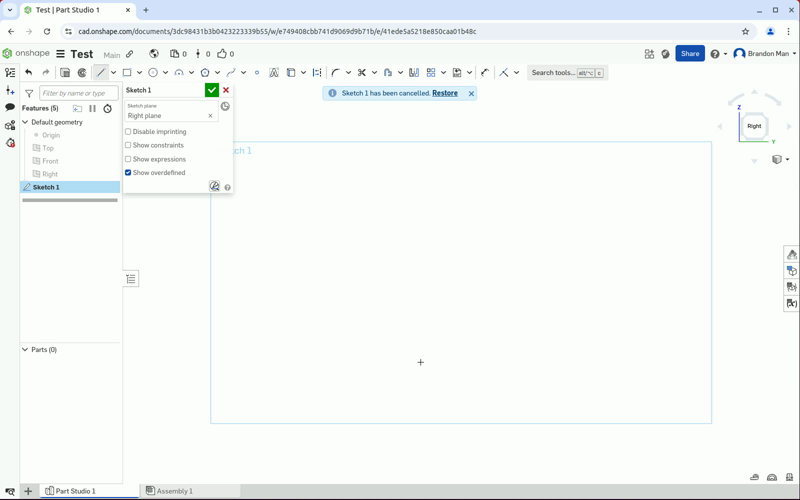
click(420, 361)
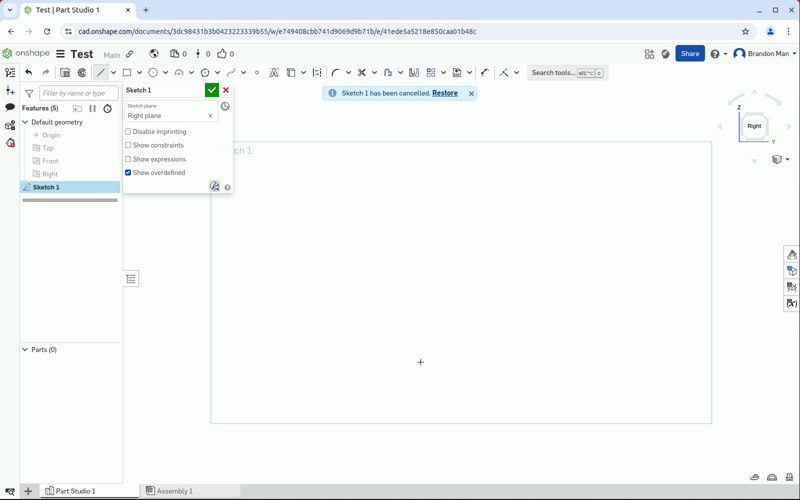
key_up(shift)
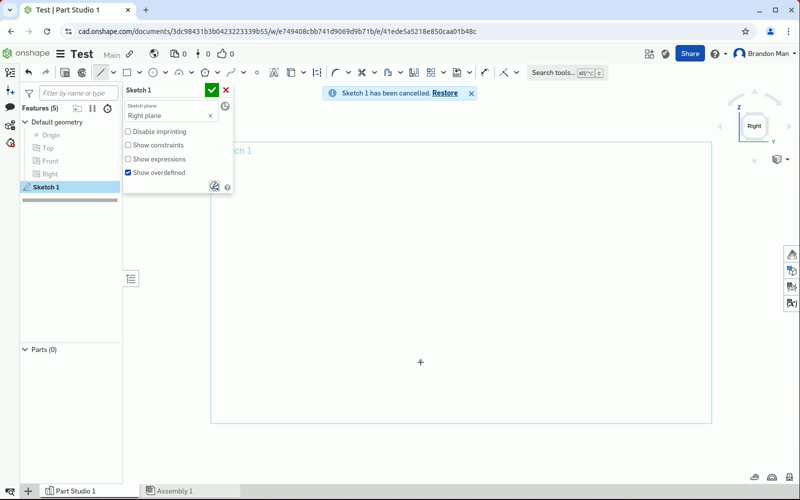
key_down(shift)
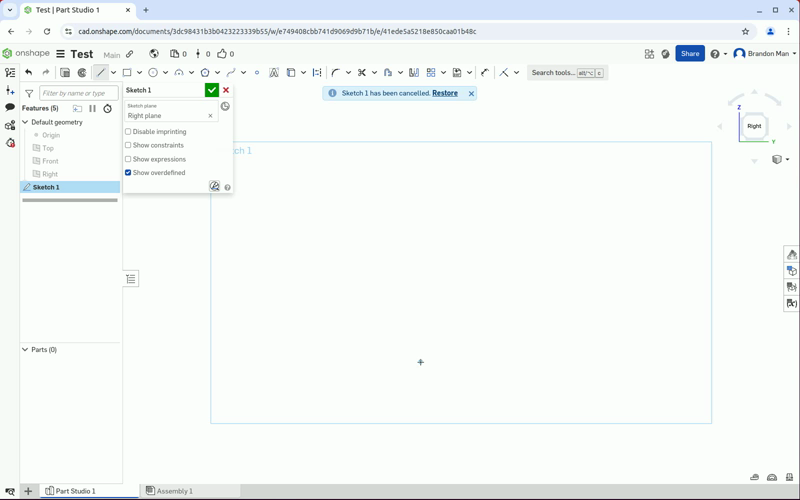
mouse_move(501, 361)
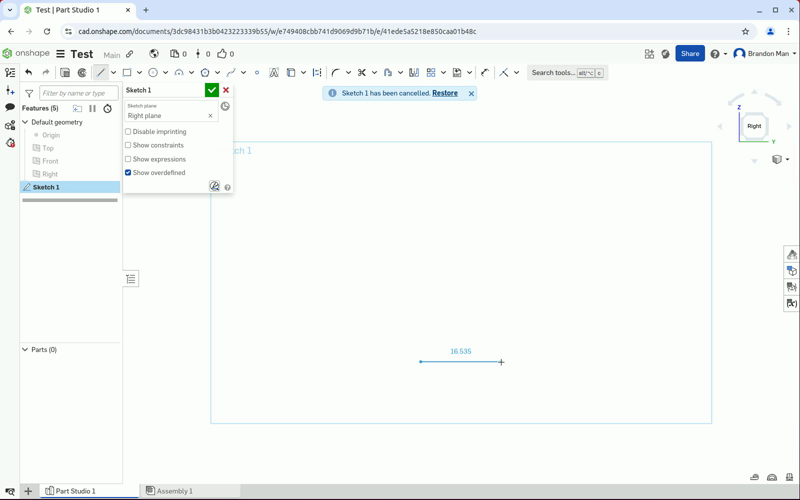
click(501, 361)
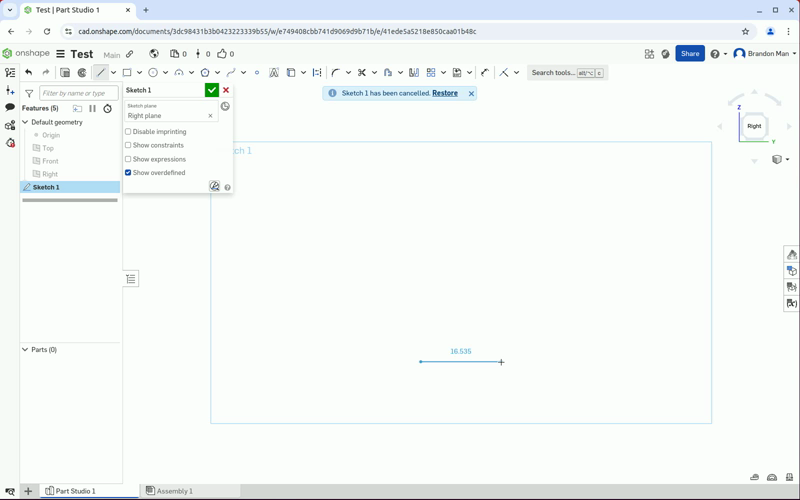
key_up(shift)
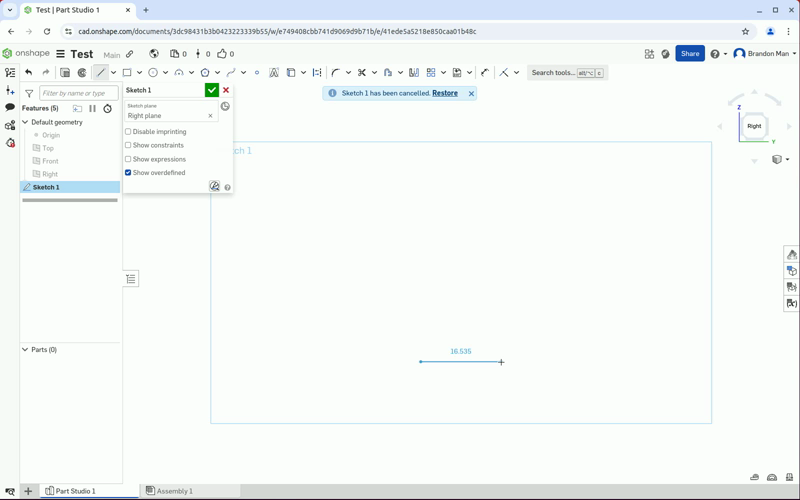
key_down(shift)
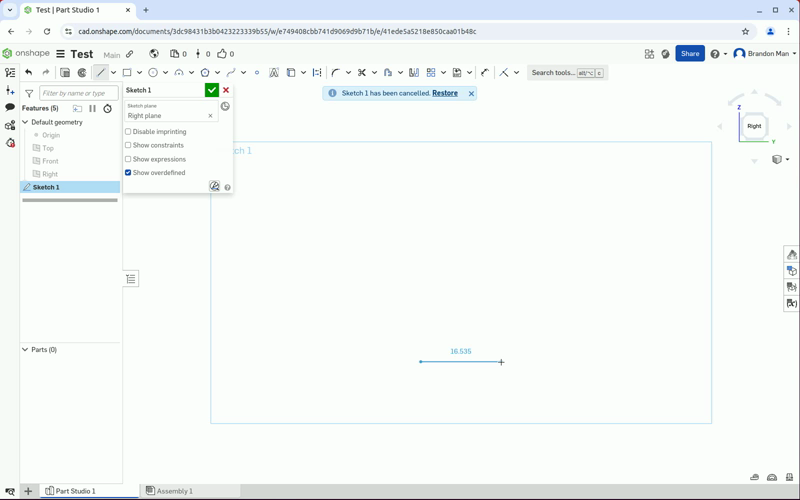
mouse_move(501, 206)
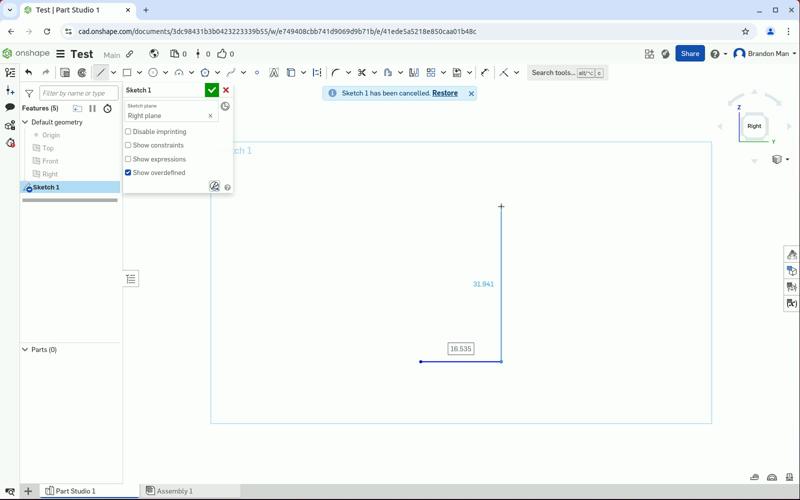
click(501, 206)
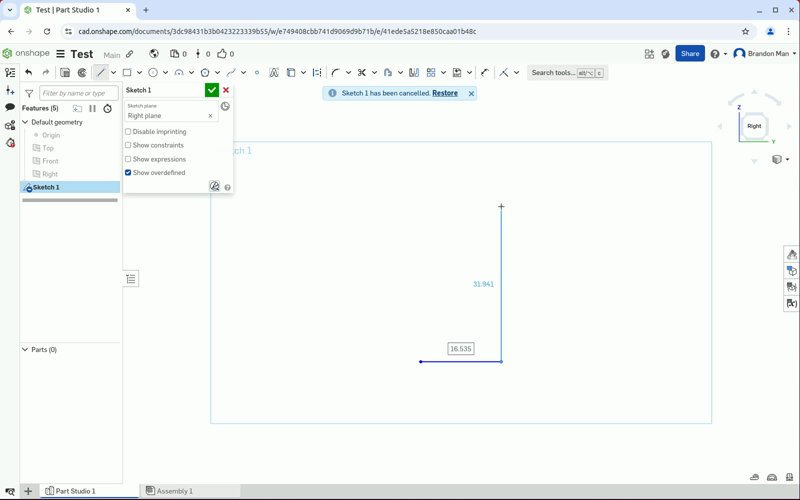
key_up(shift)
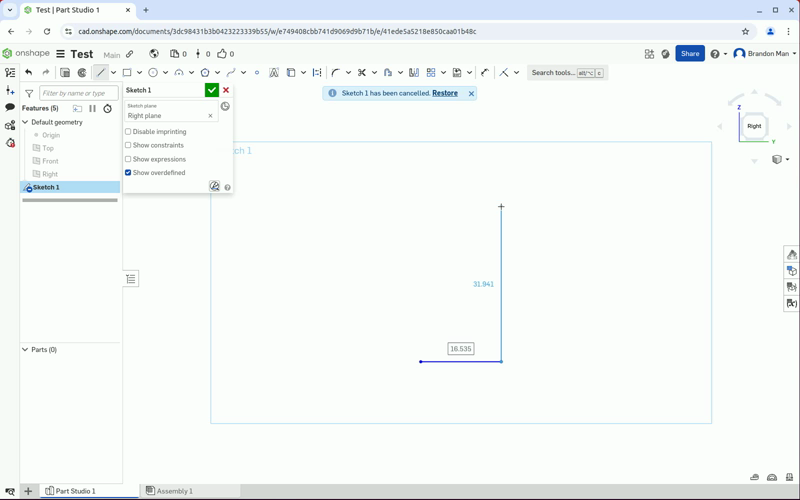
key_down(shift)
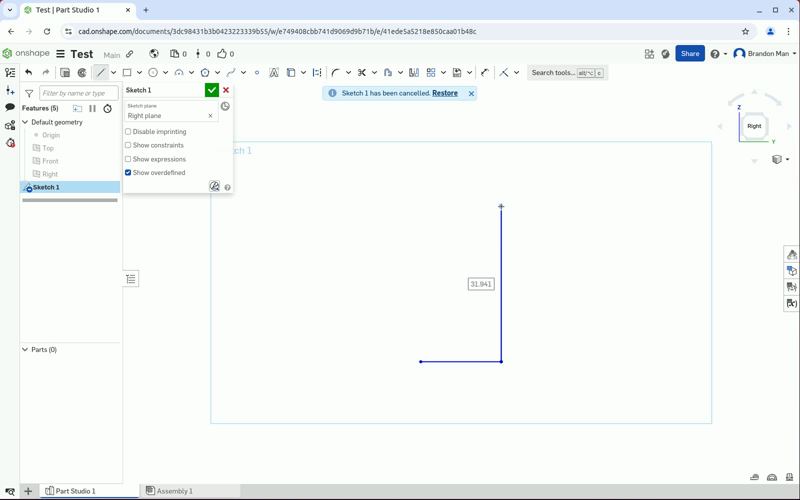
mouse_move(420, 206)
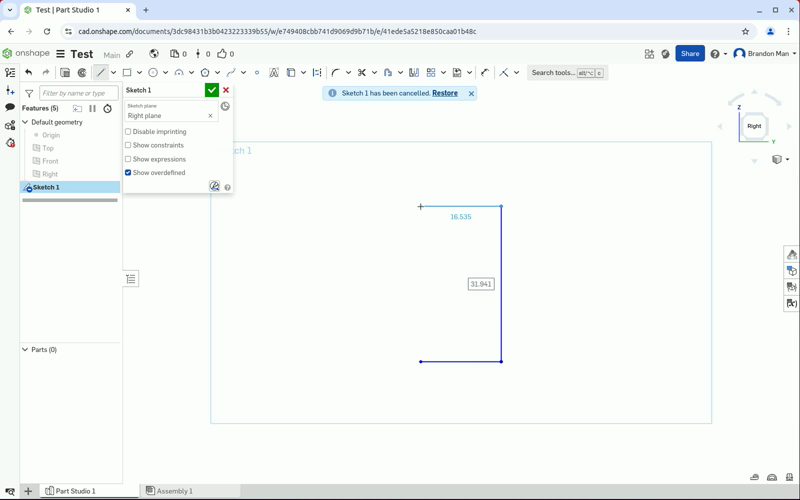
click(420, 206)
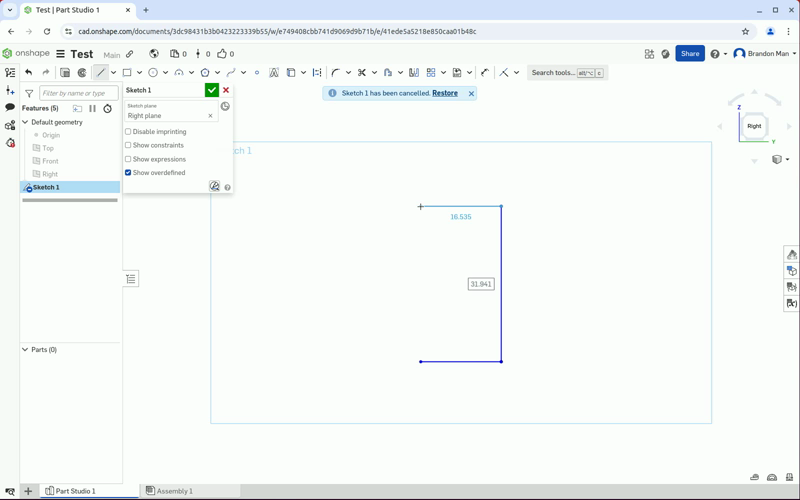
key_up(shift)
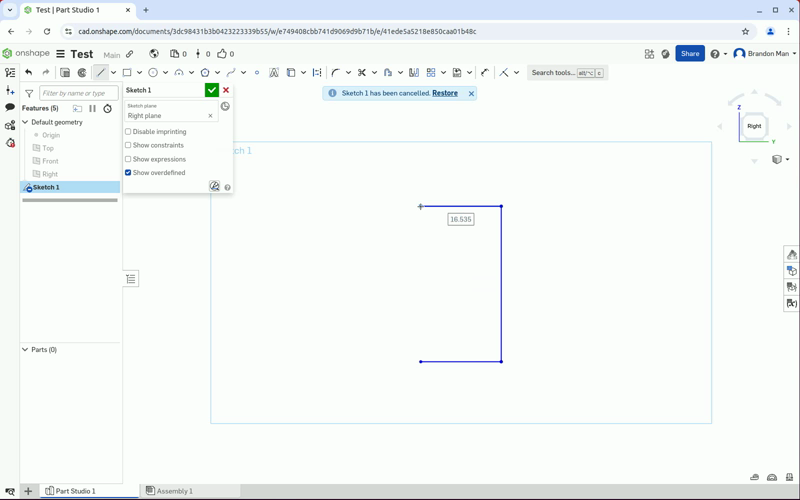
key_down(shift)
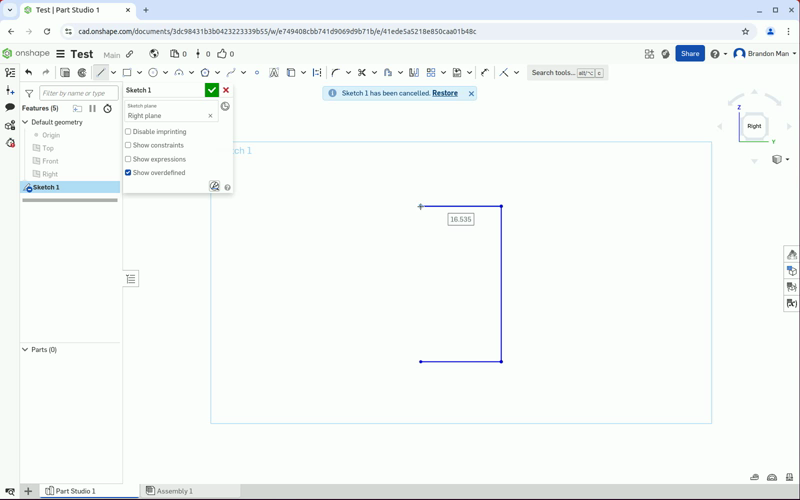
mouse_move(420, 361)
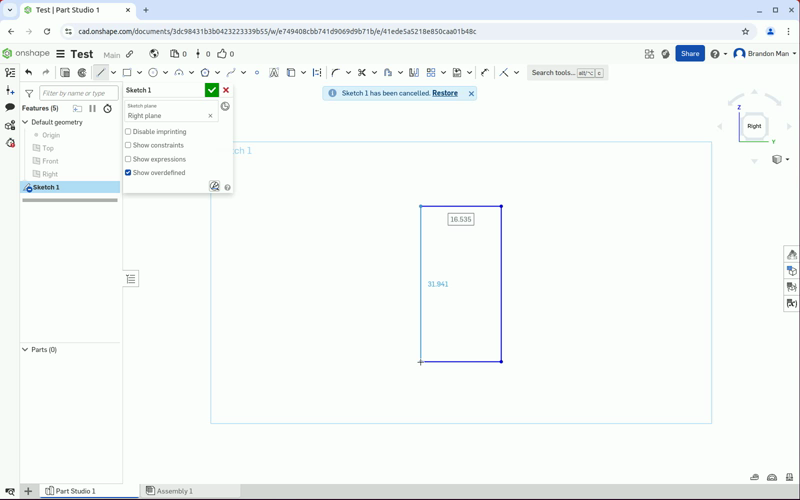
key_up(shift)
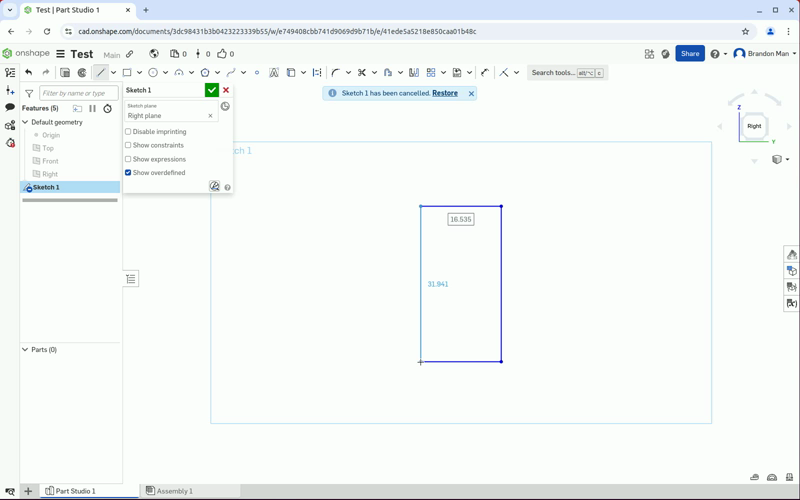
click(420, 361)
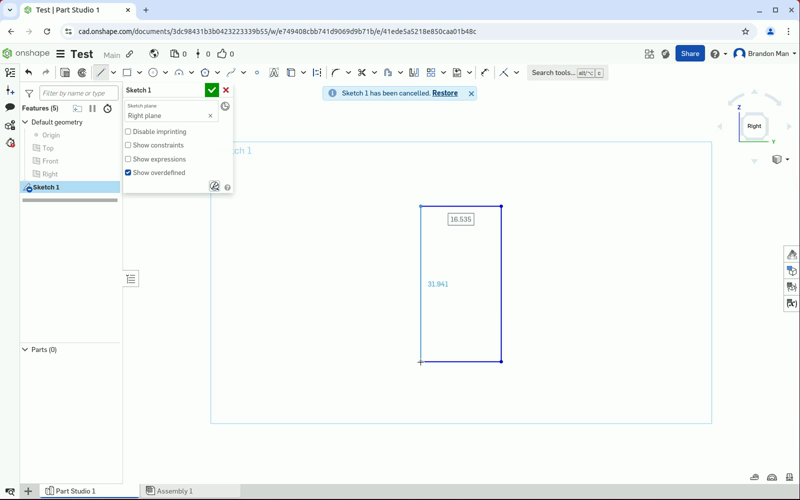
key(esc)
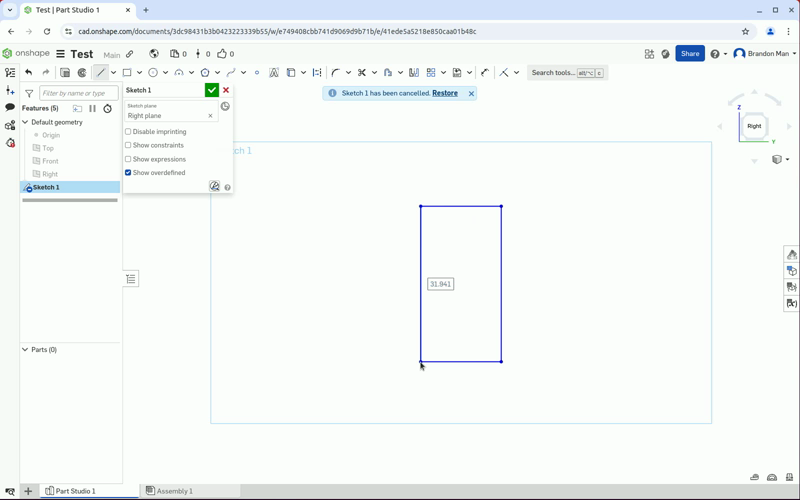
mouse_move(447, 349)
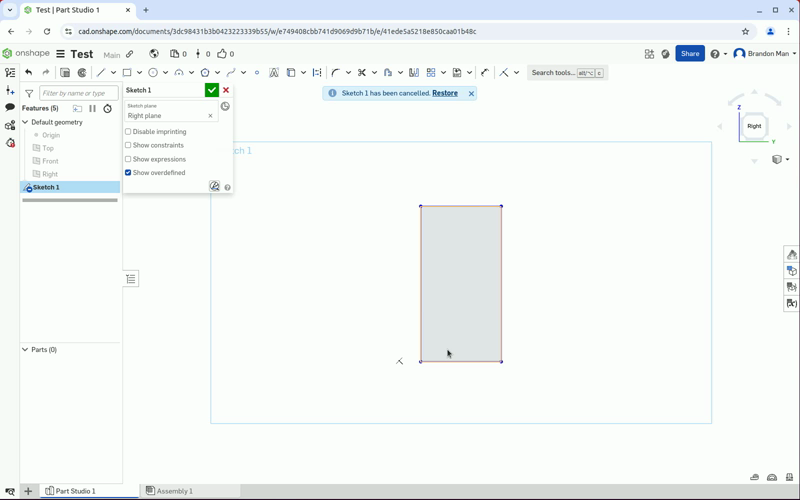
click(447, 349)
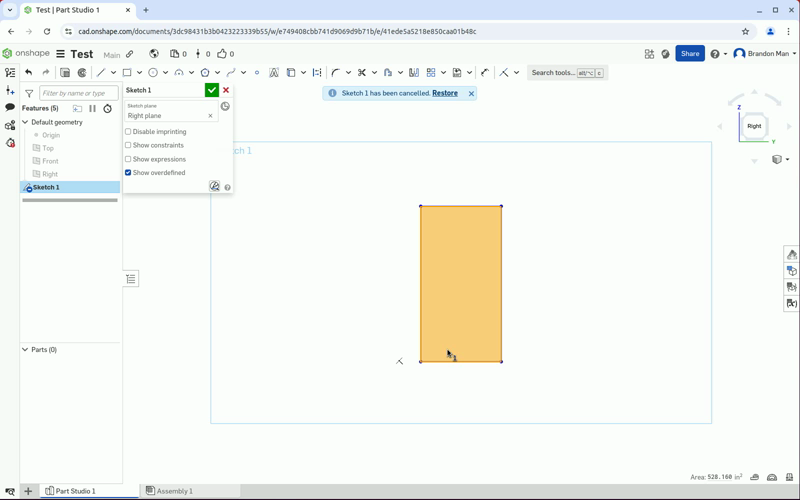
mouse_move(73, 352)
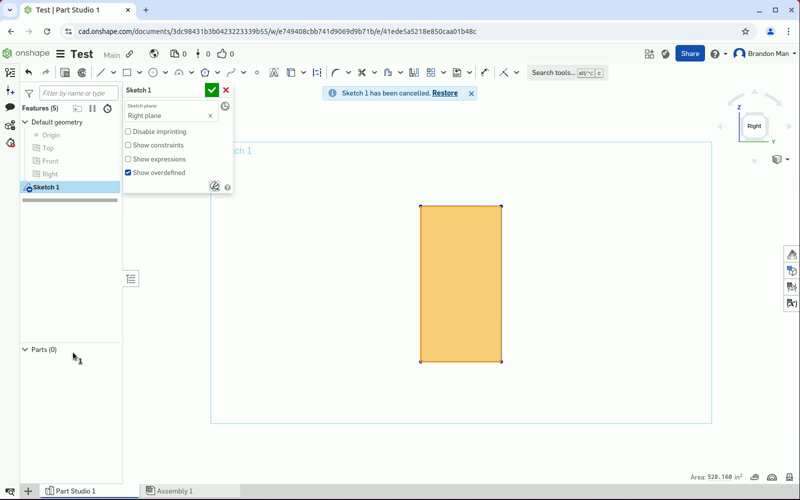
key(shift+y)
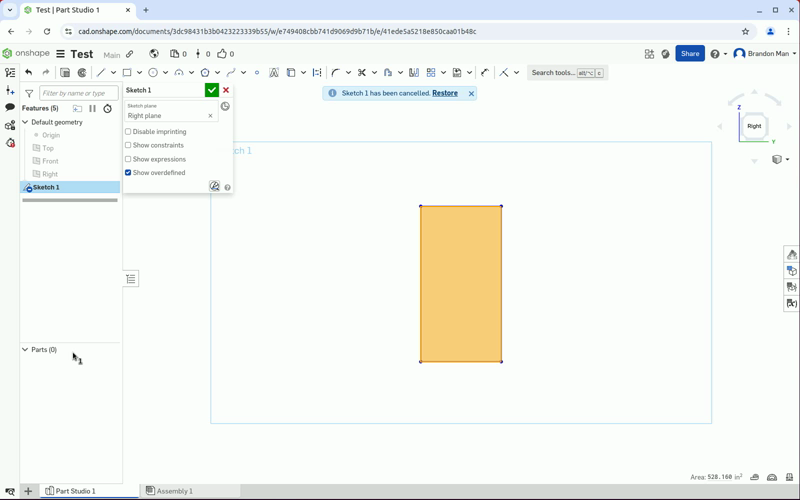
key(shift+e)
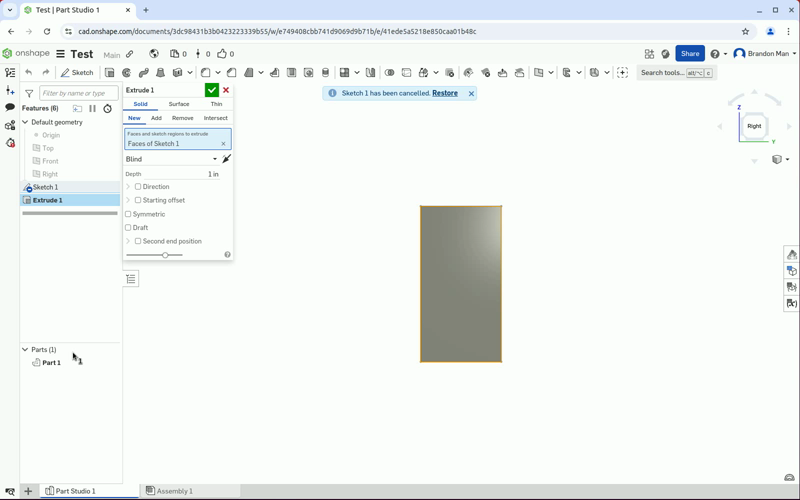
mouse_move(143, 106)
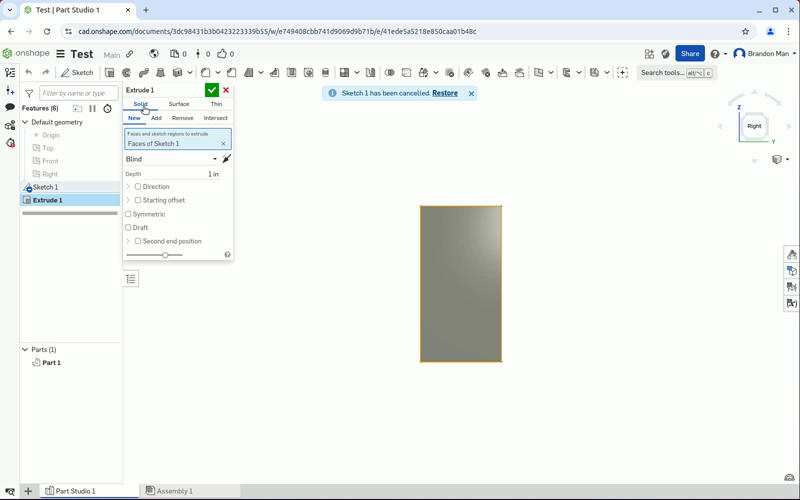
click(143, 106)
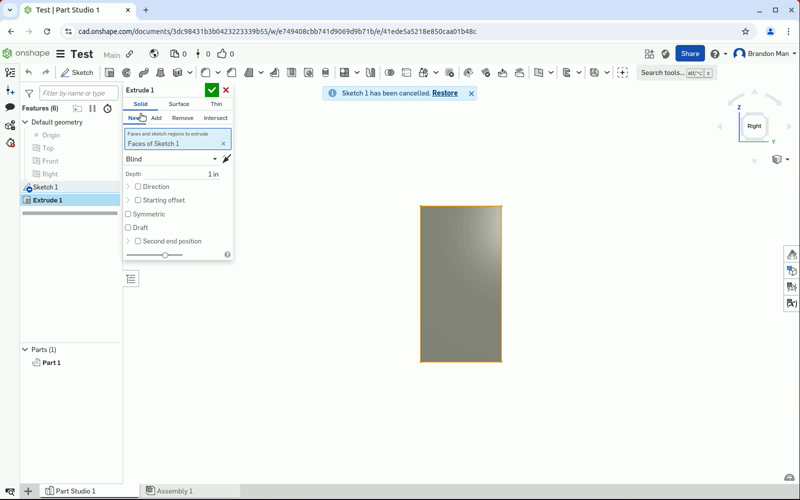
mouse_move(137, 120)
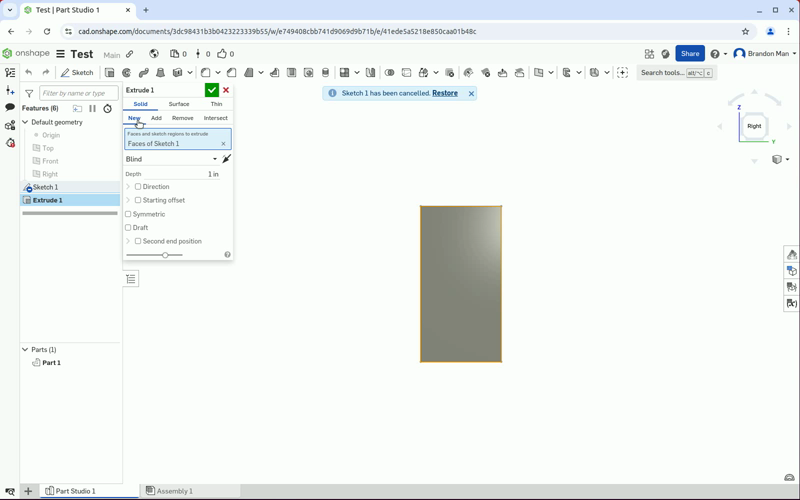
click(137, 120)
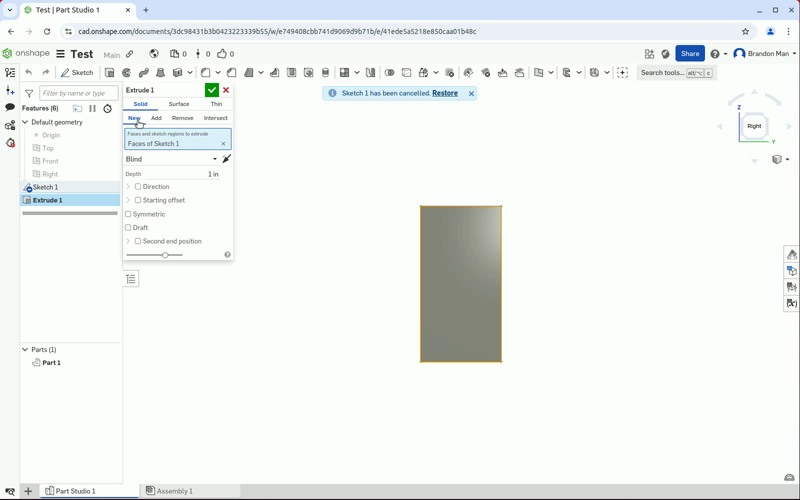
key(tab, 4)
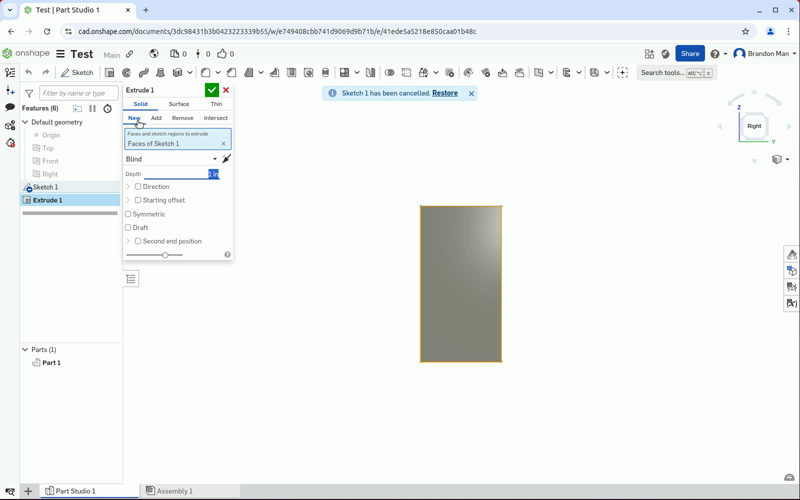
text(25.996)
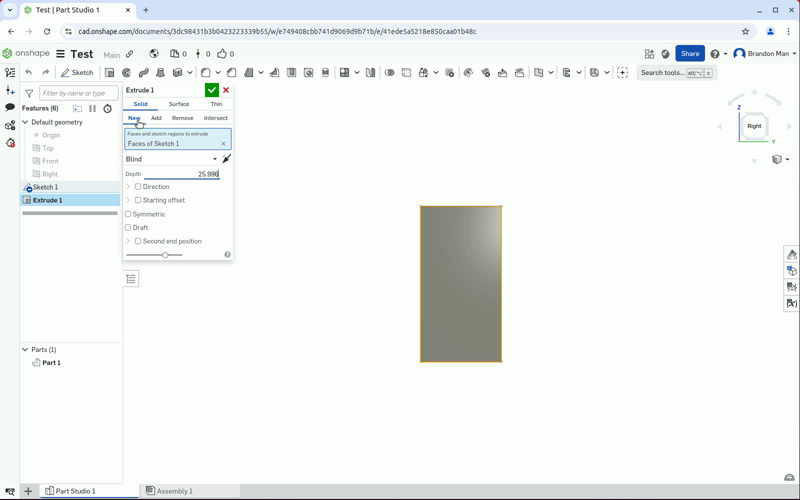
key(tab, 3)
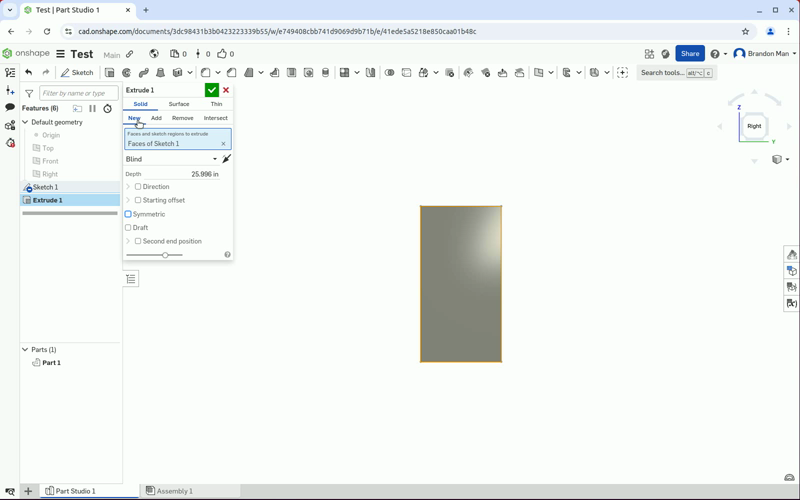
key(space)
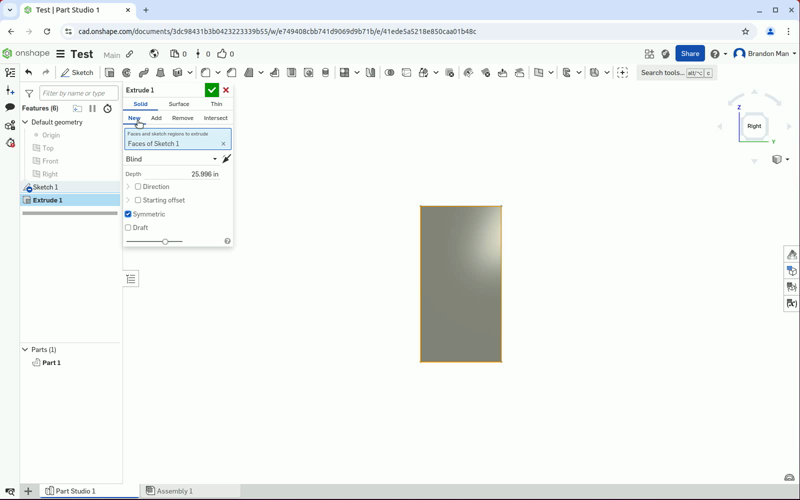
key(enter)
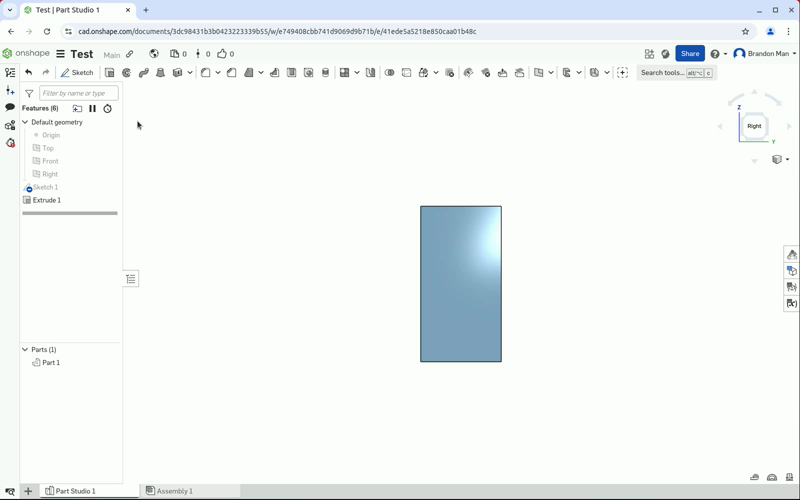
key(shift+h)
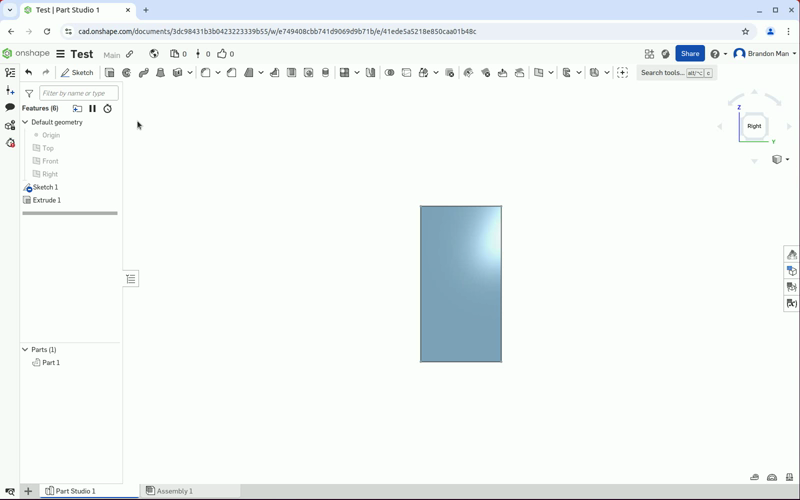
key(shift+h)
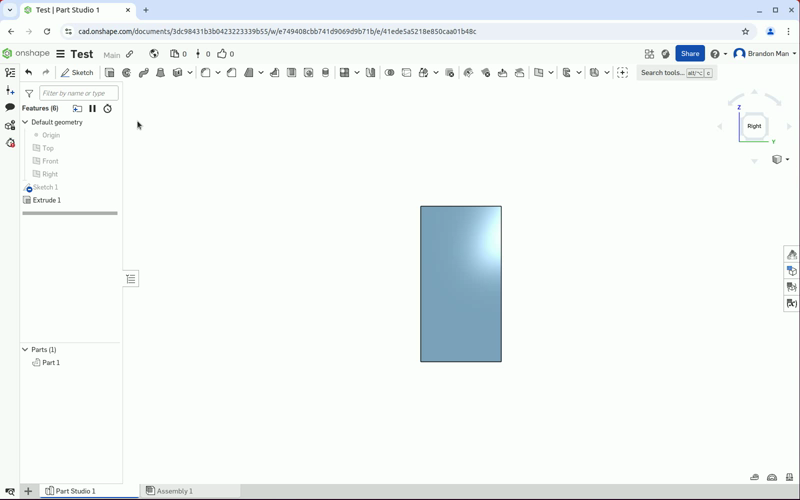
mouse_move(73, 189)
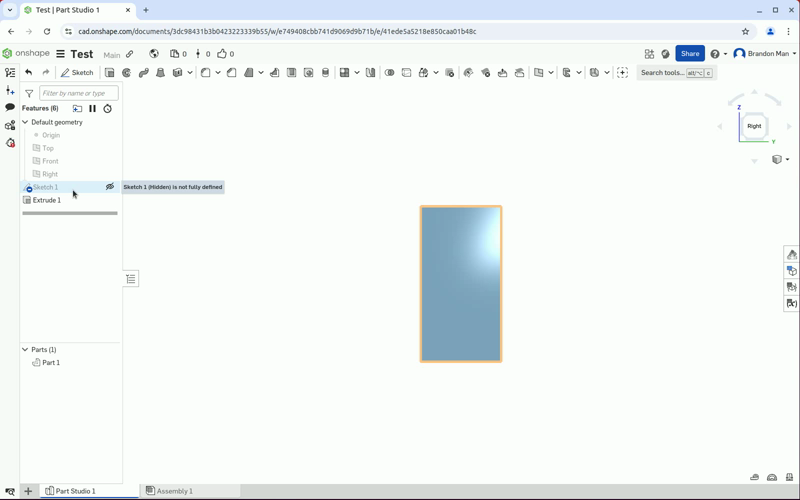
click(73, 189)
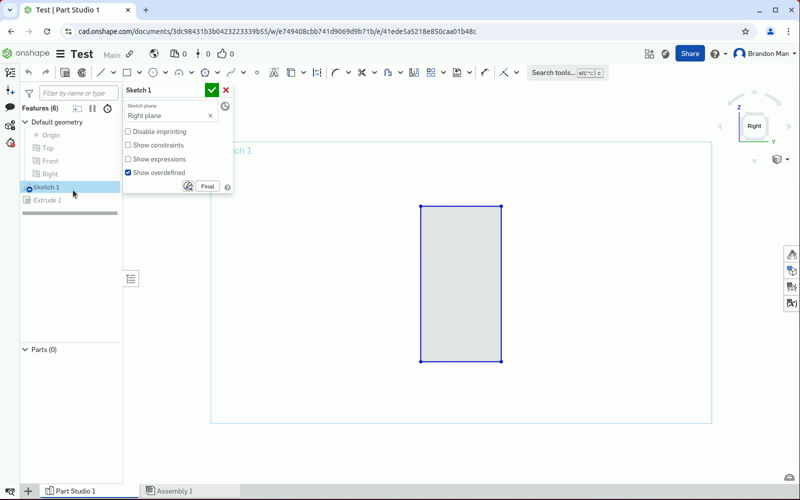
mouse_move(229, 92)
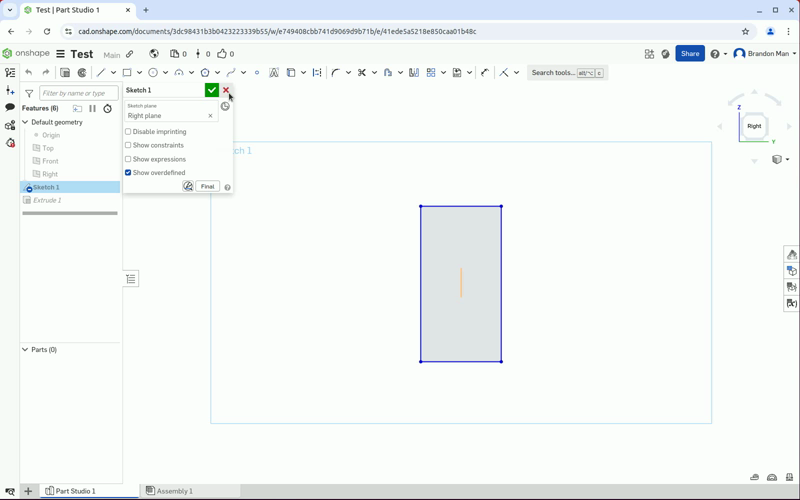
click(229, 92)
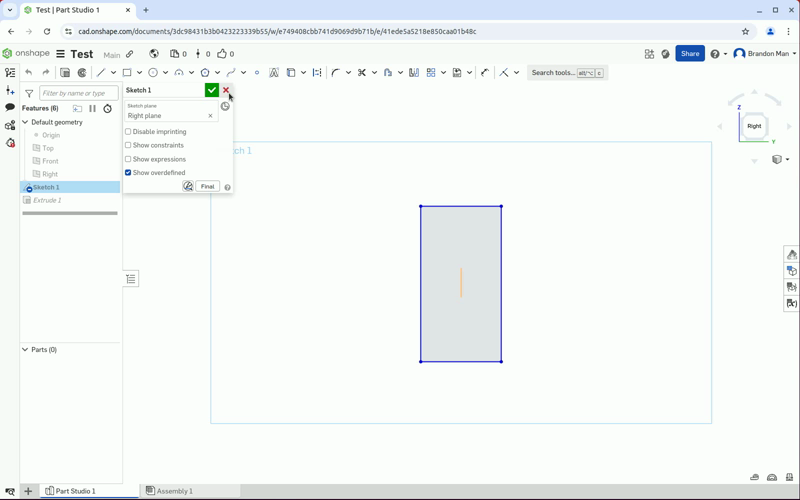
key(shift+s)
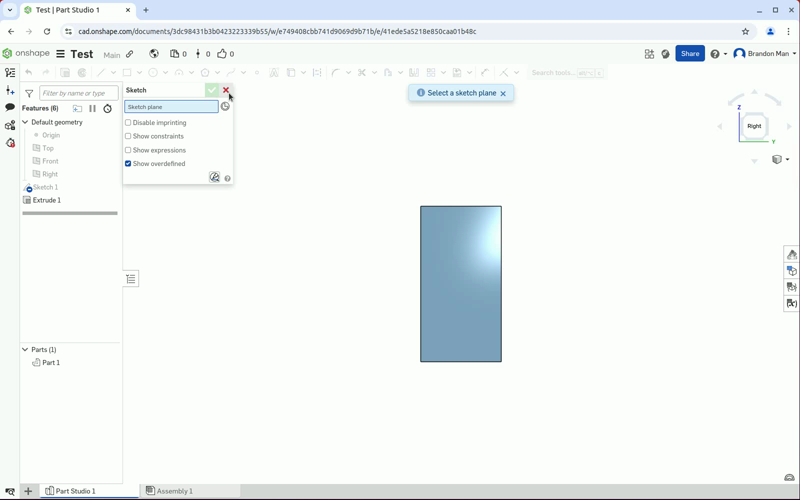
mouse_move(73, 176)
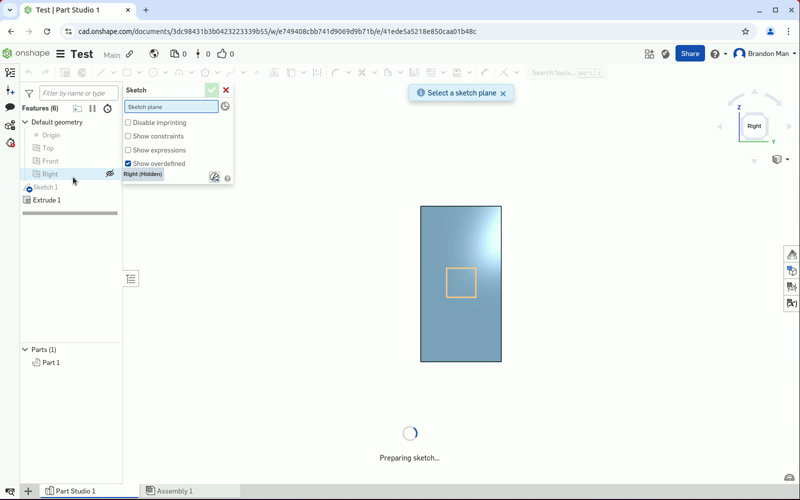
click(73, 176)
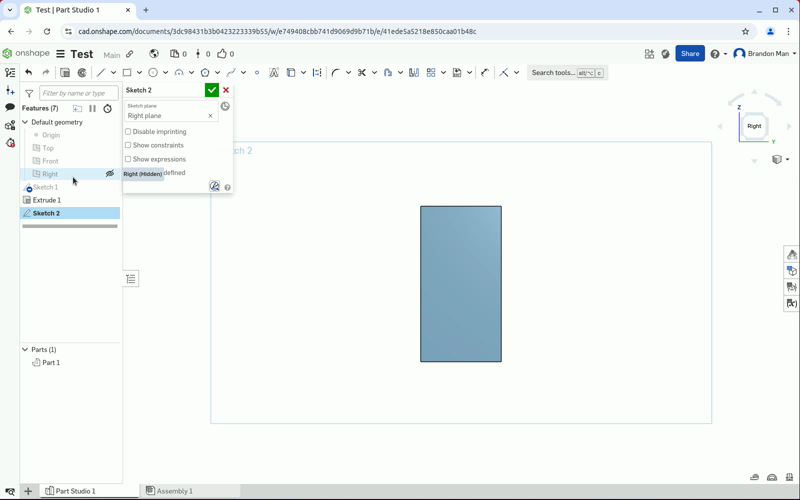
mouse_move(73, 352)
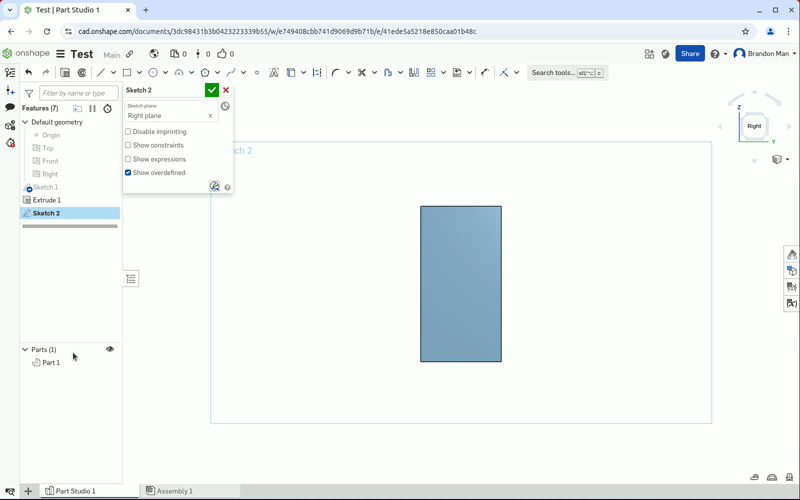
key(y)
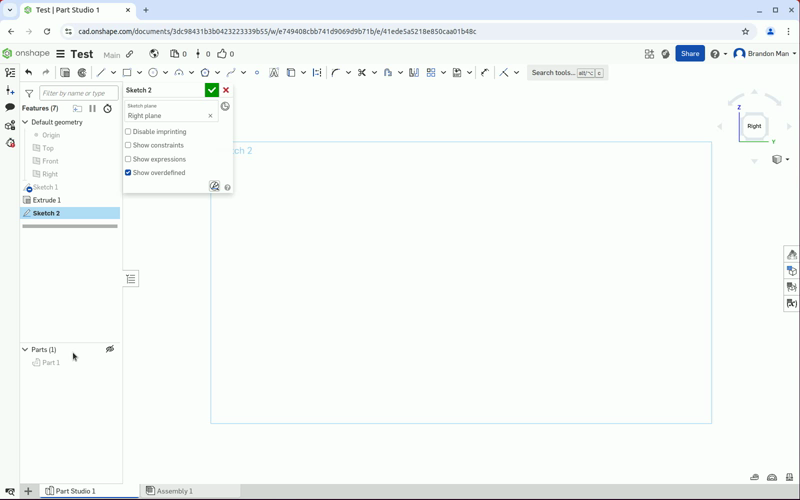
key(l)
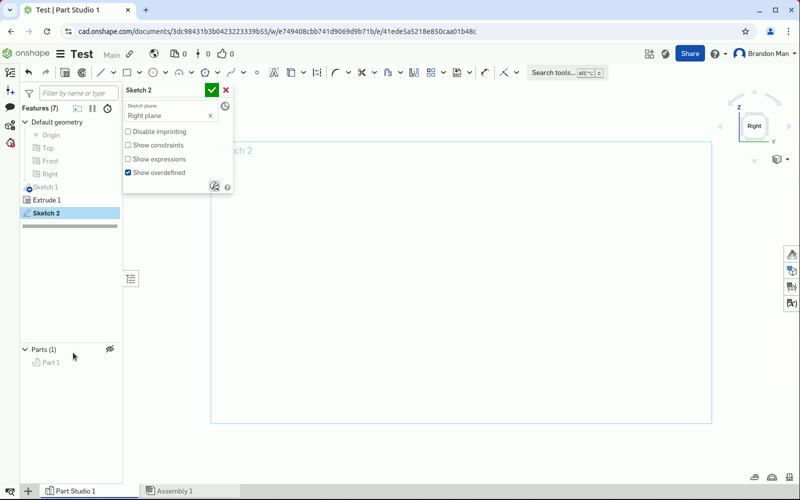
key_down(shift)
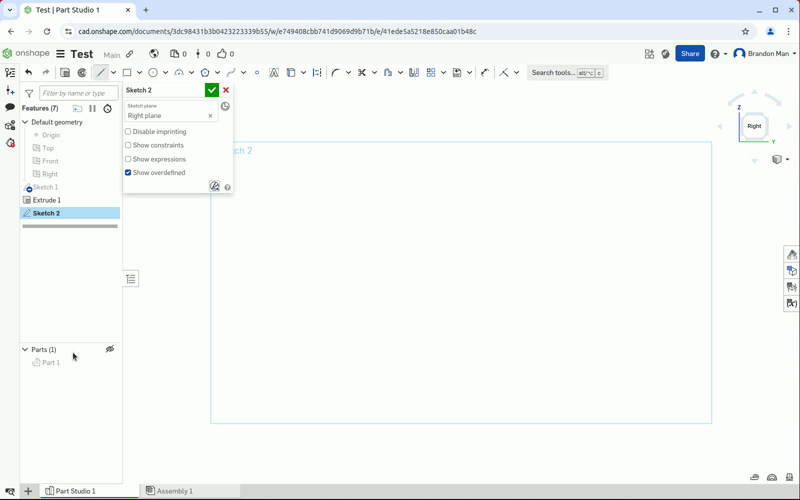
mouse_move(420, 204)
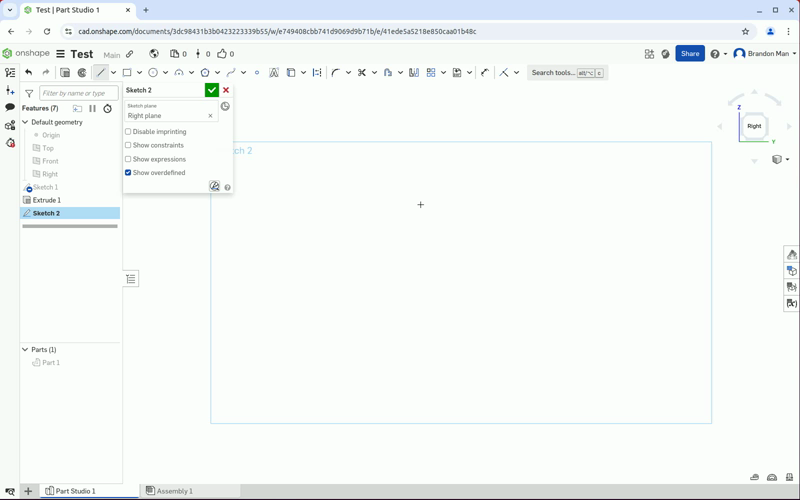
click(420, 204)
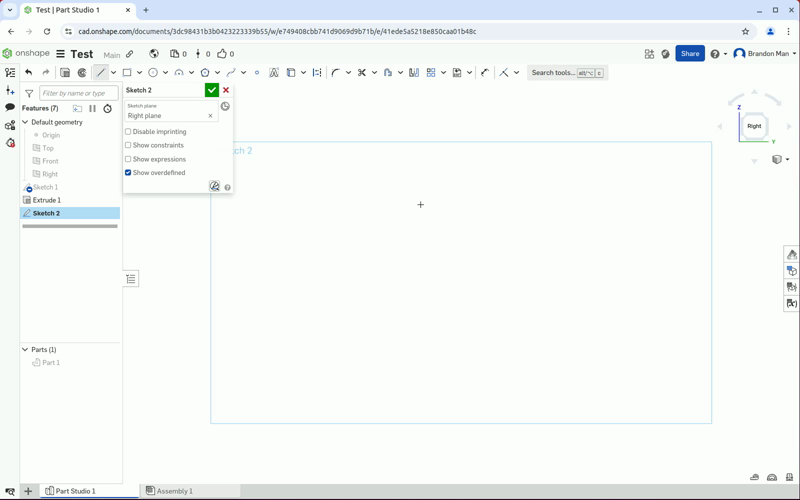
key_up(shift)
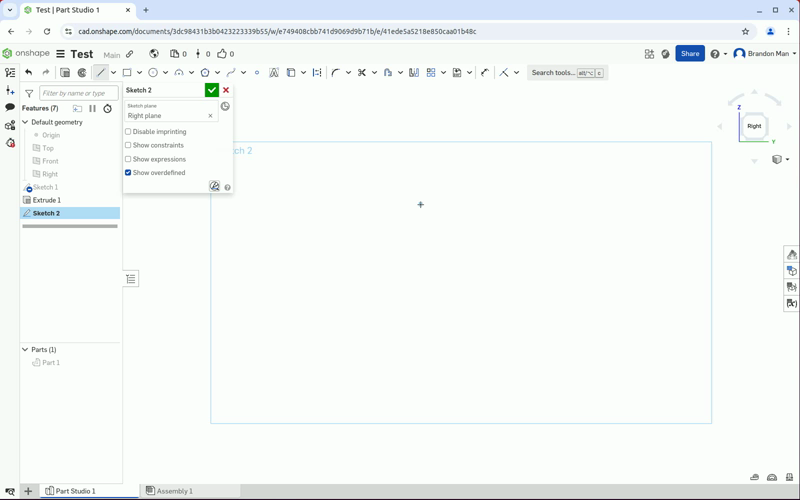
key_down(shift)
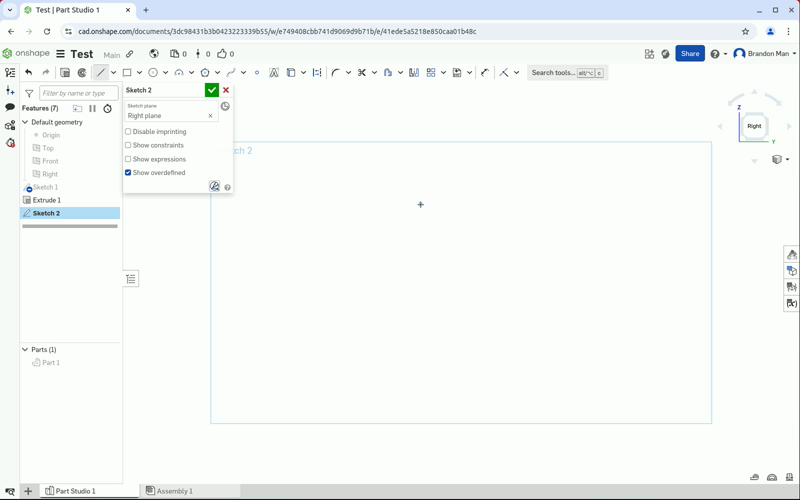
mouse_move(501, 204)
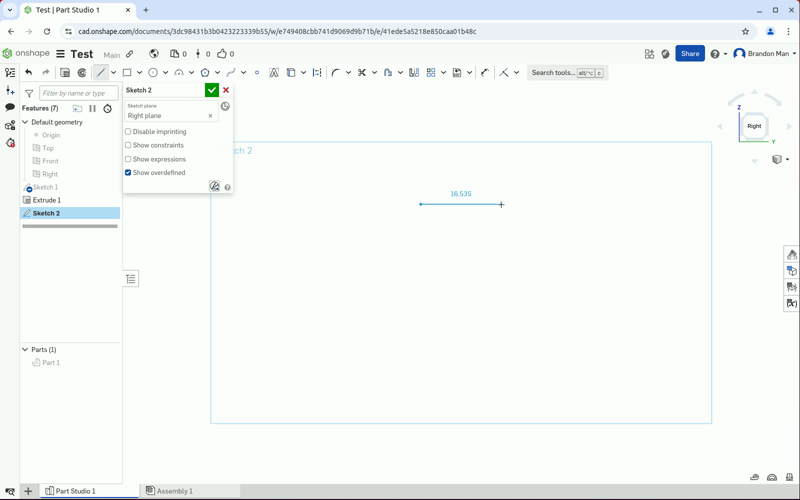
click(501, 204)
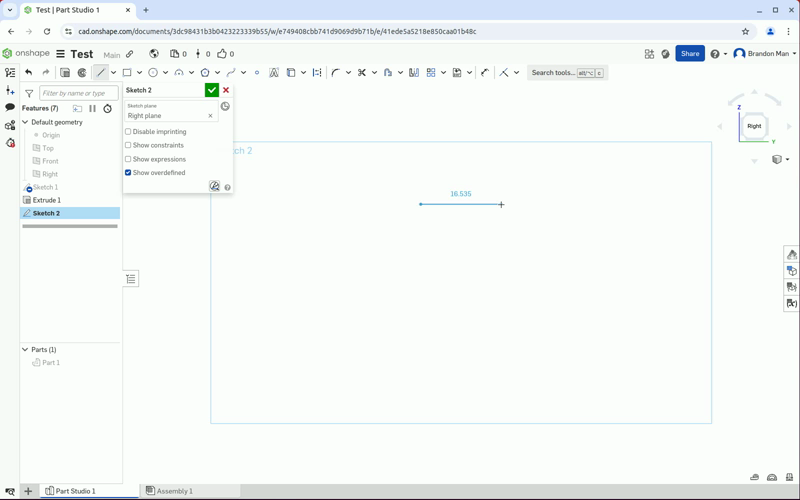
key_up(shift)
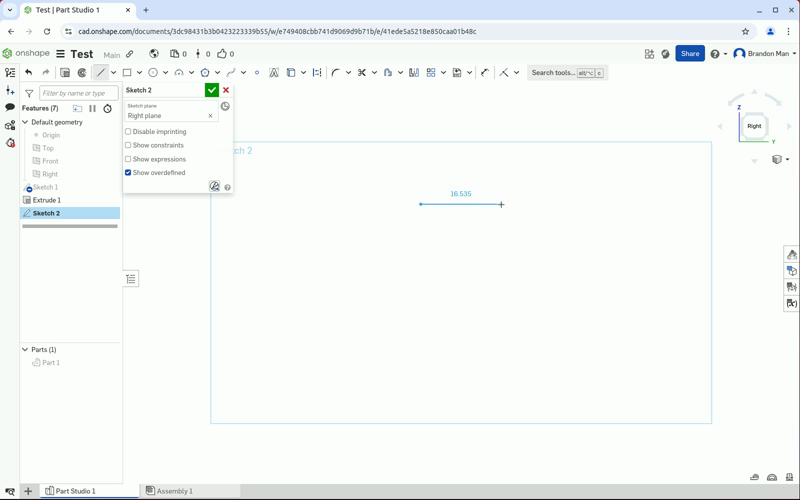
key_down(shift)
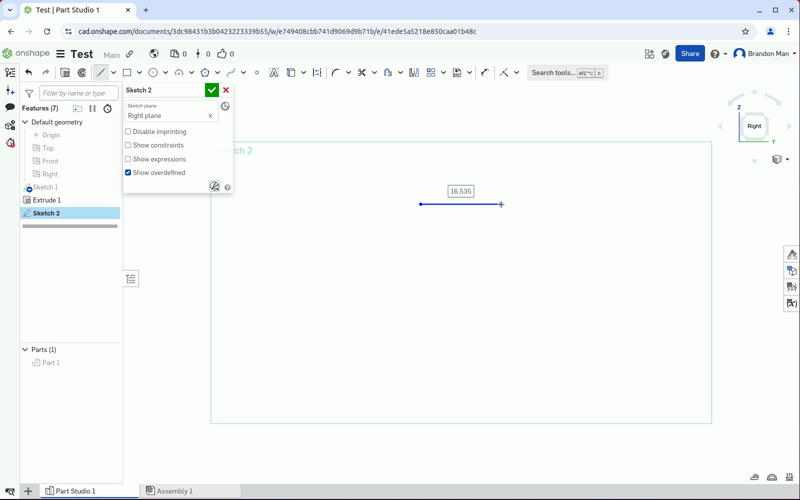
mouse_move(531, 204)
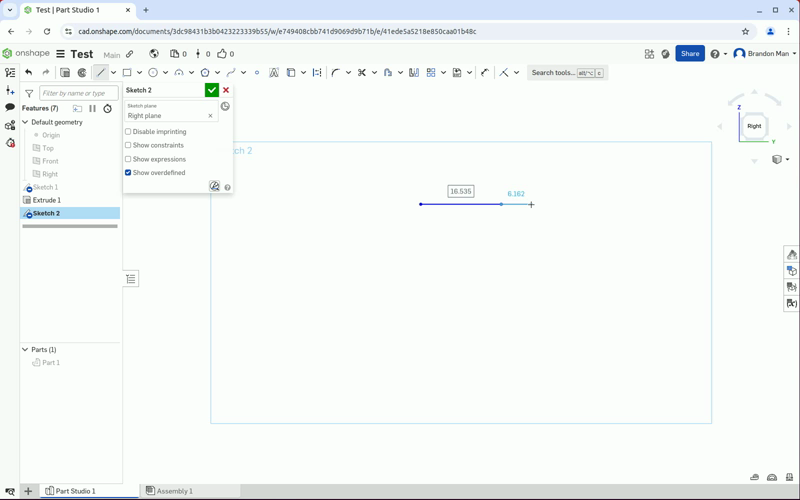
mouse_move(472, 183)
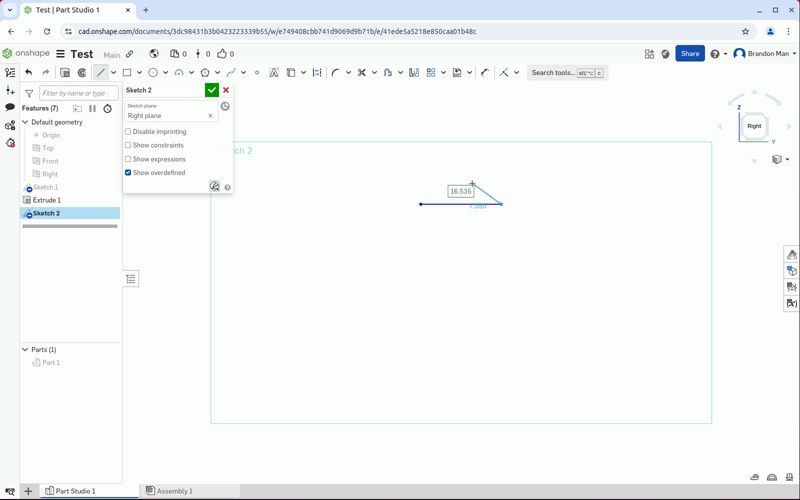
click(472, 183)
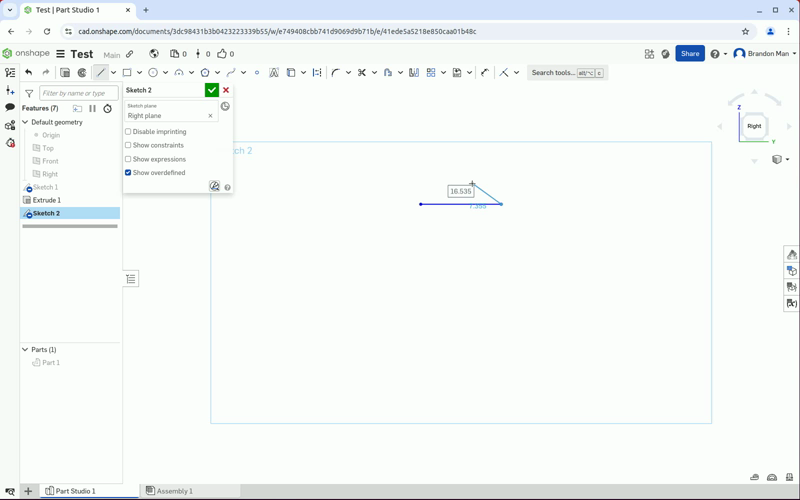
key_up(shift)
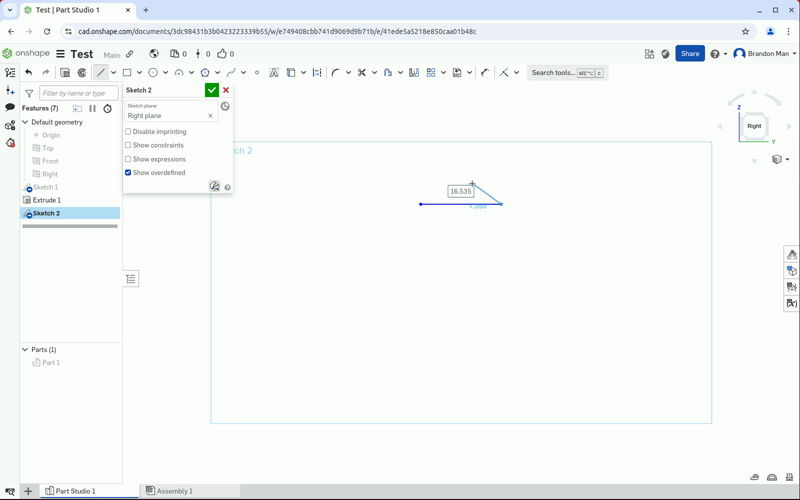
key_down(shift)
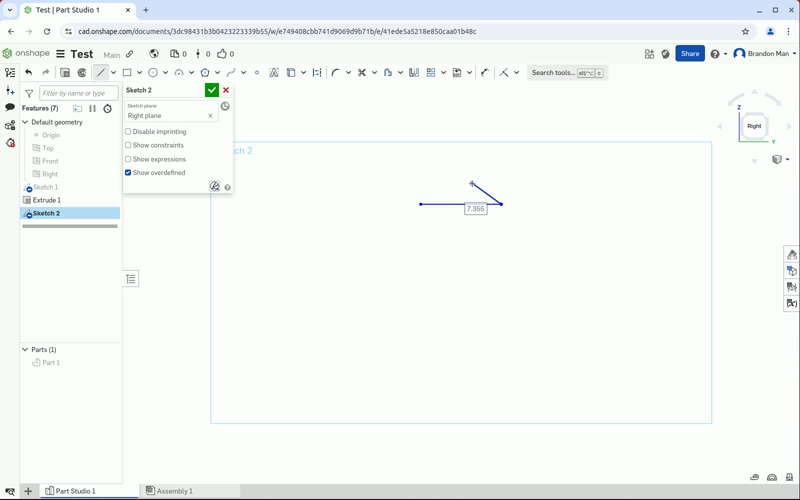
mouse_move(502, 183)
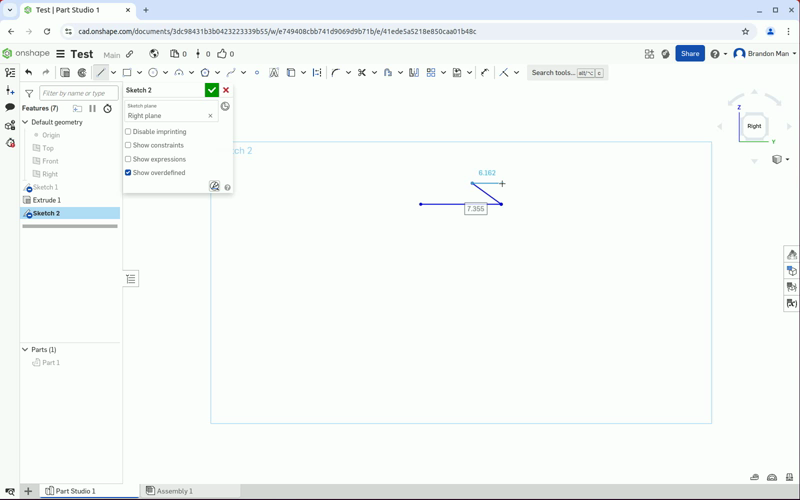
mouse_move(472, 169)
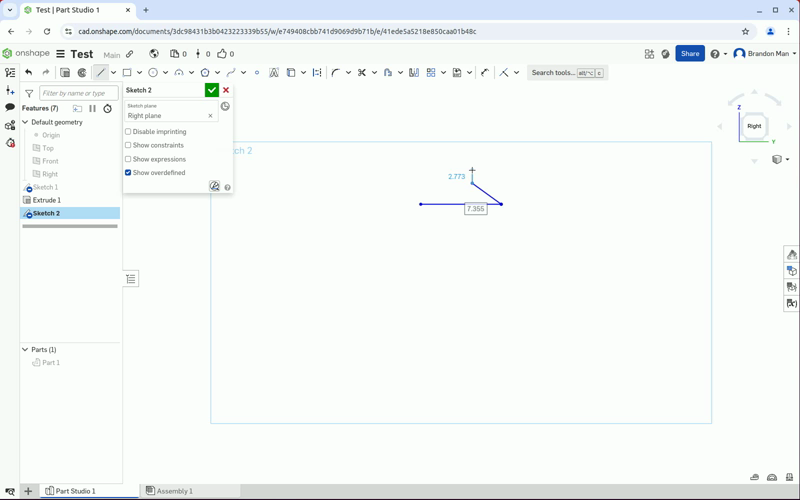
click(472, 169)
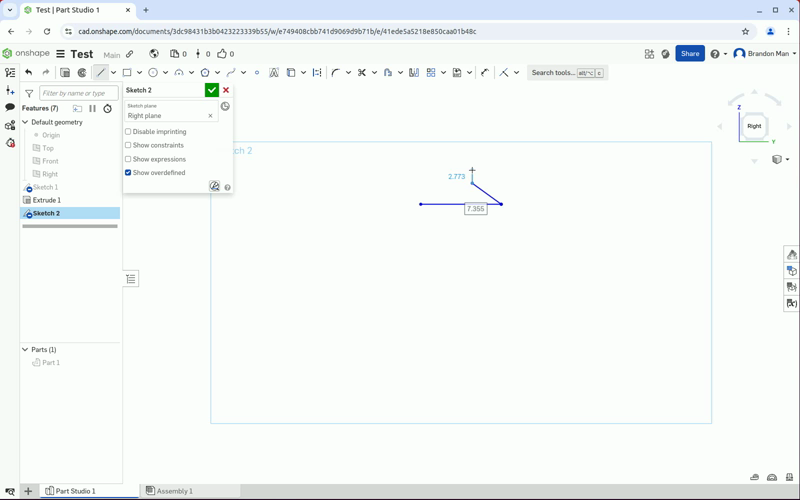
key_up(shift)
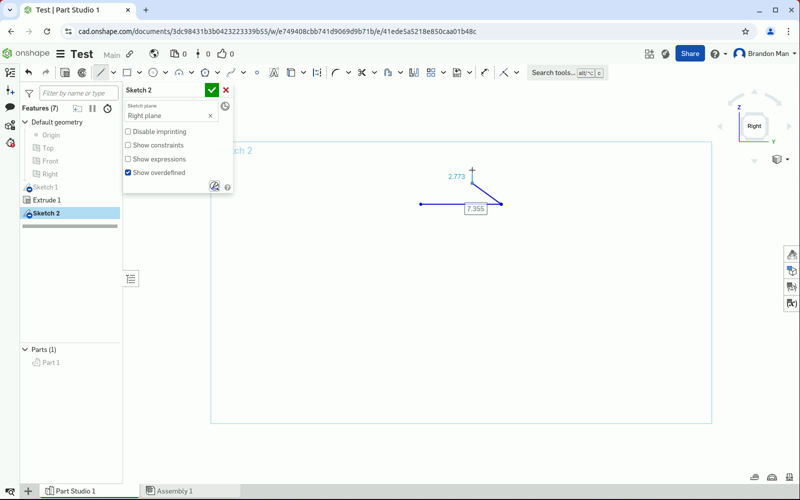
key_down(shift)
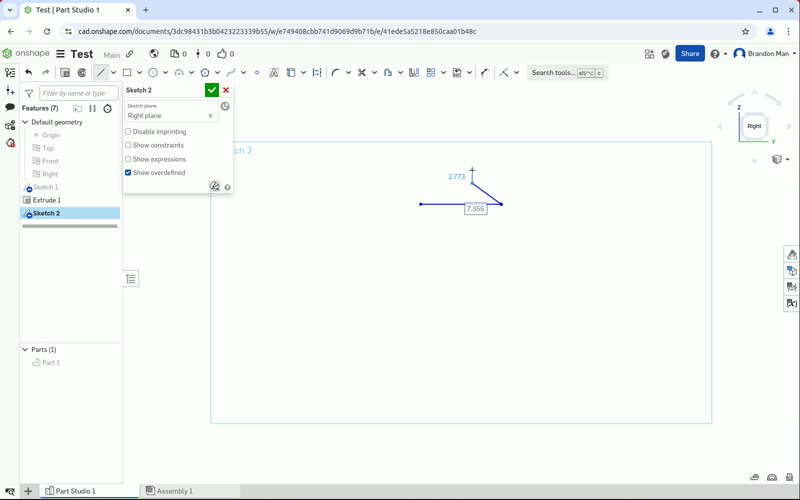
mouse_move(502, 169)
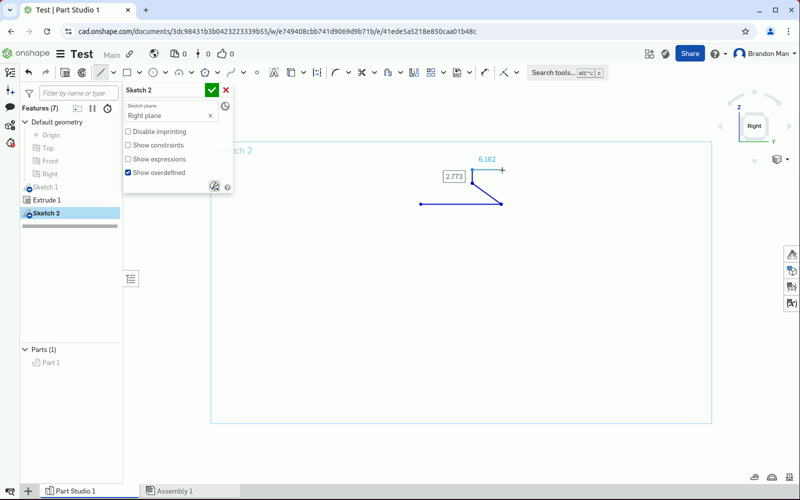
mouse_move(461, 169)
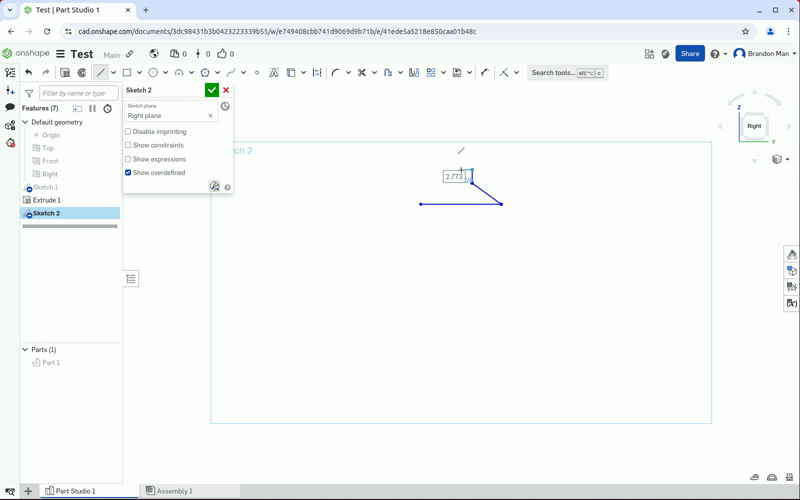
click(461, 169)
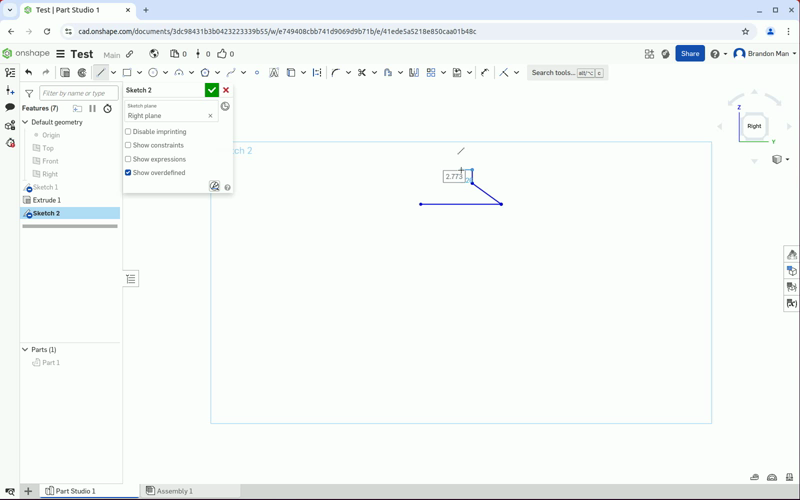
key_up(shift)
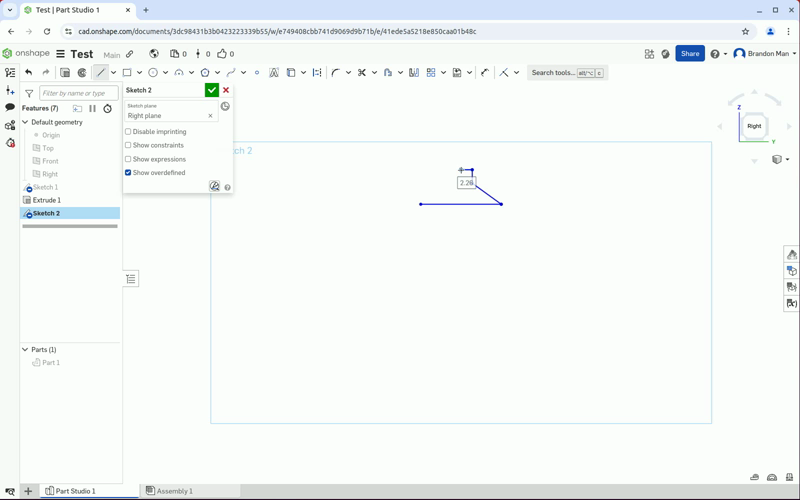
key_down(shift)
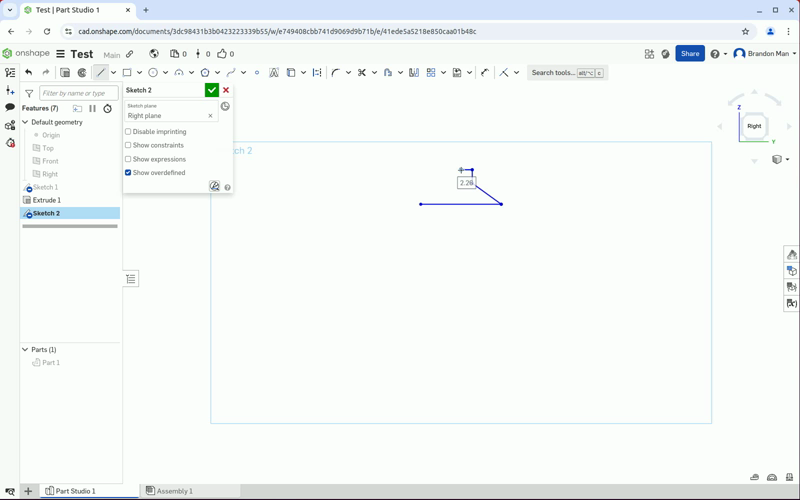
mouse_move(491, 169)
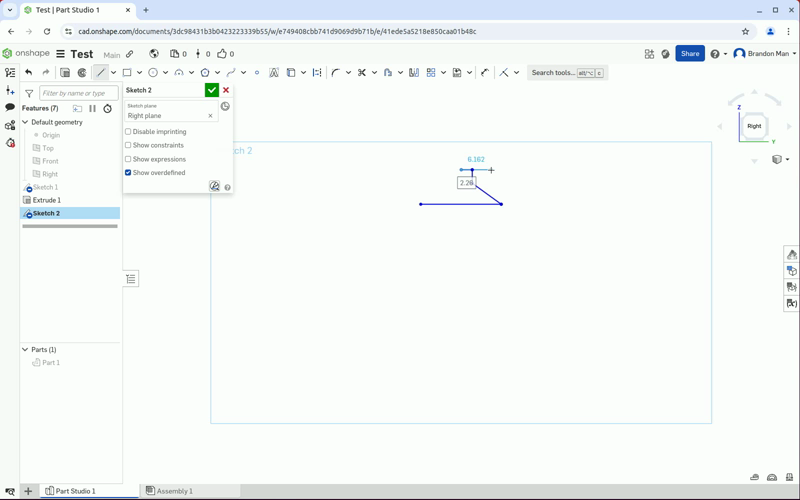
mouse_move(449, 169)
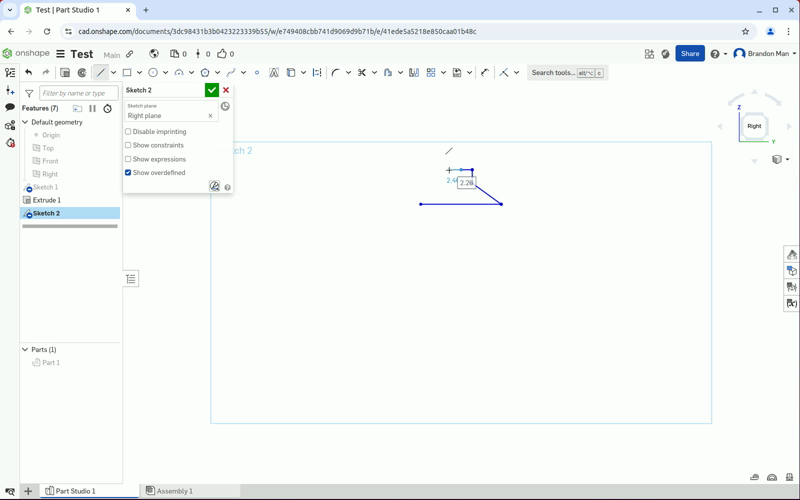
click(449, 169)
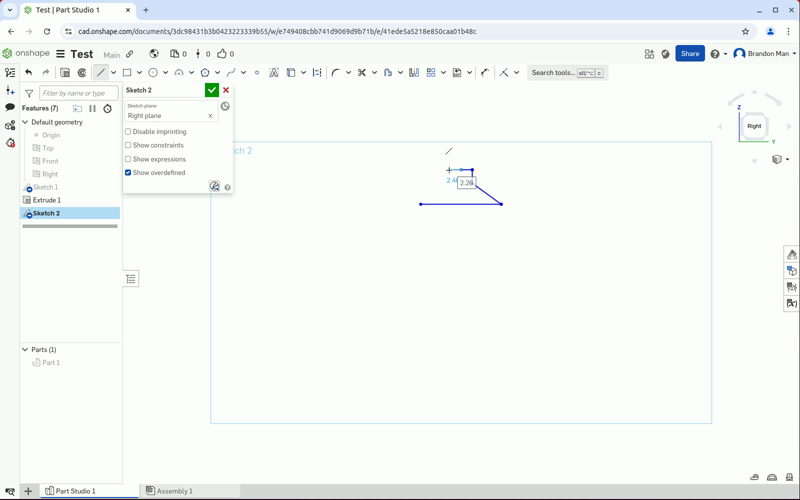
key_up(shift)
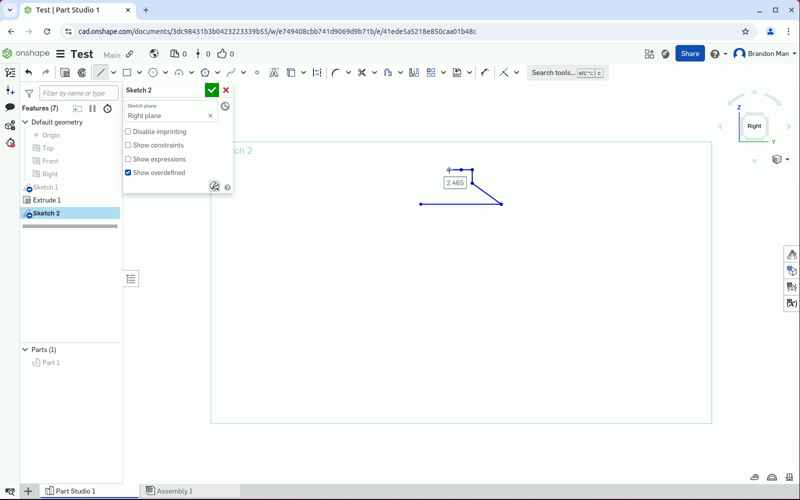
key_down(shift)
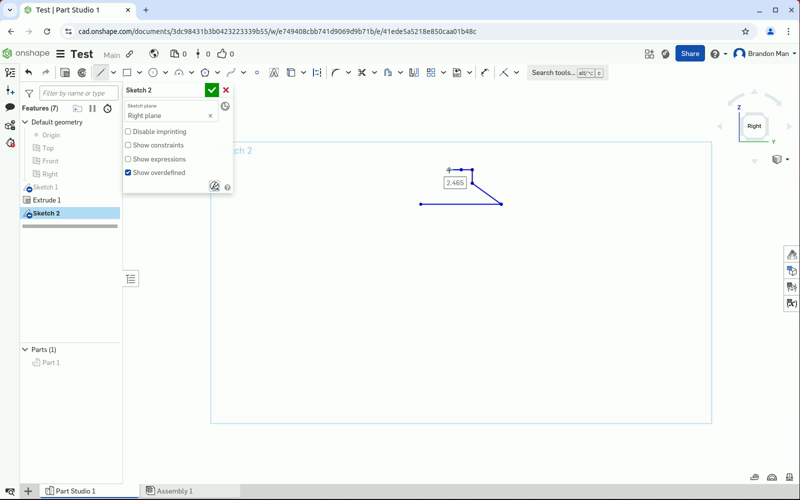
mouse_move(479, 169)
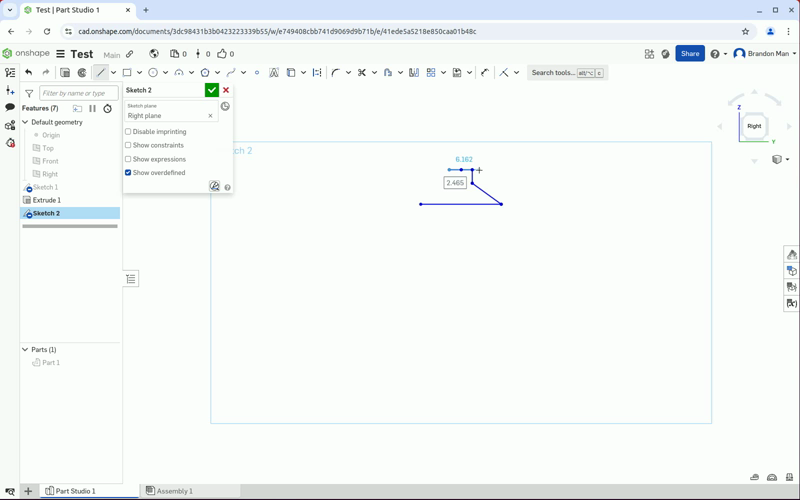
mouse_move(449, 183)
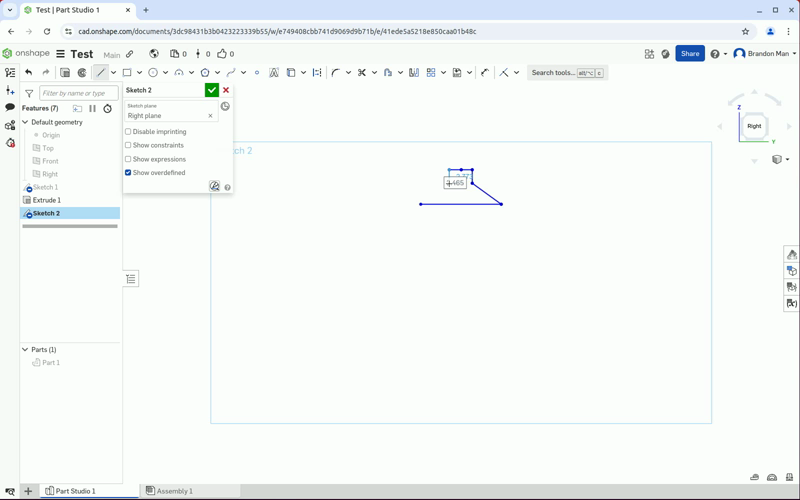
click(449, 183)
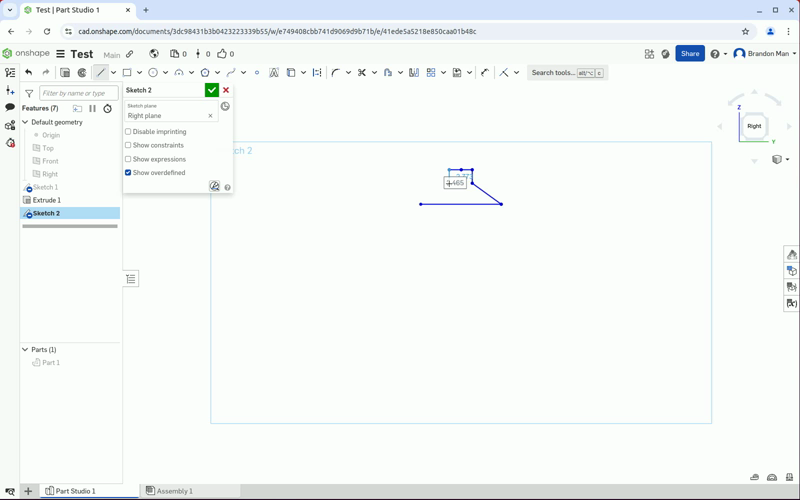
key_up(shift)
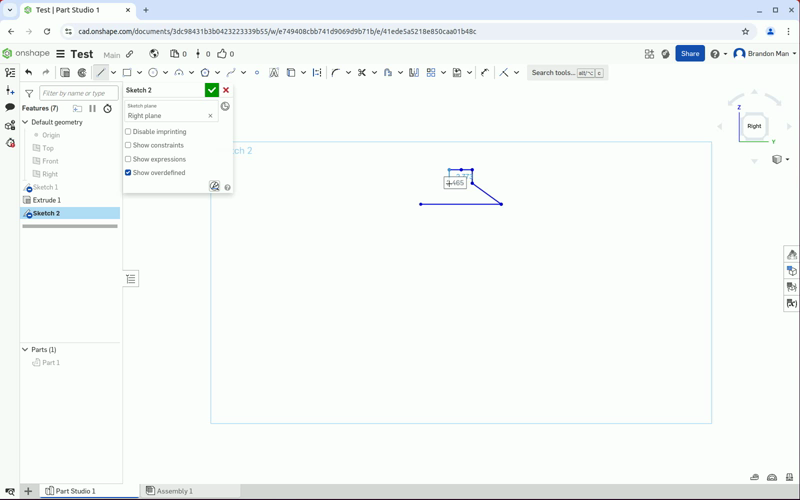
mouse_move(479, 183)
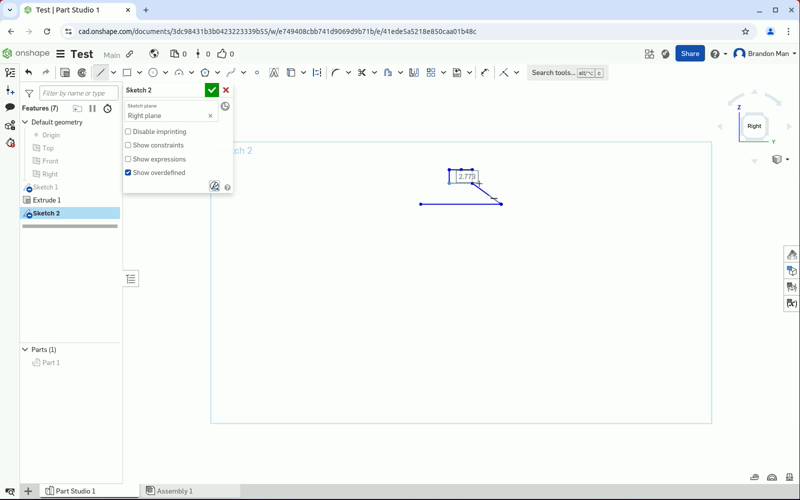
key_down(shift)
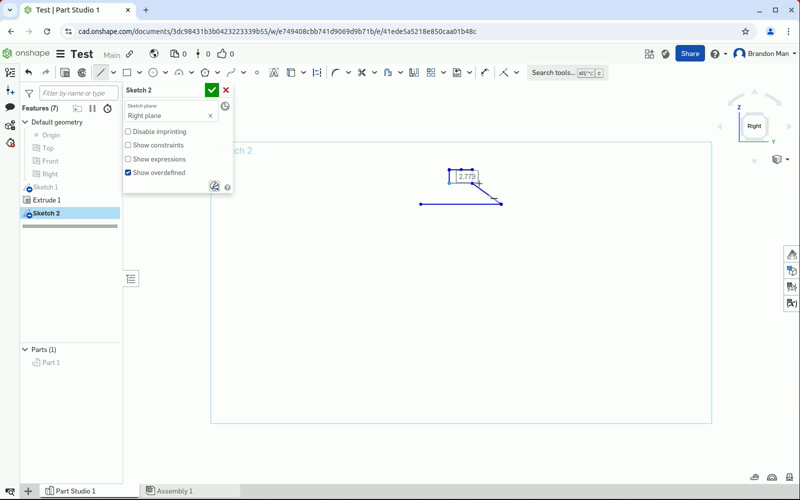
mouse_move(420, 204)
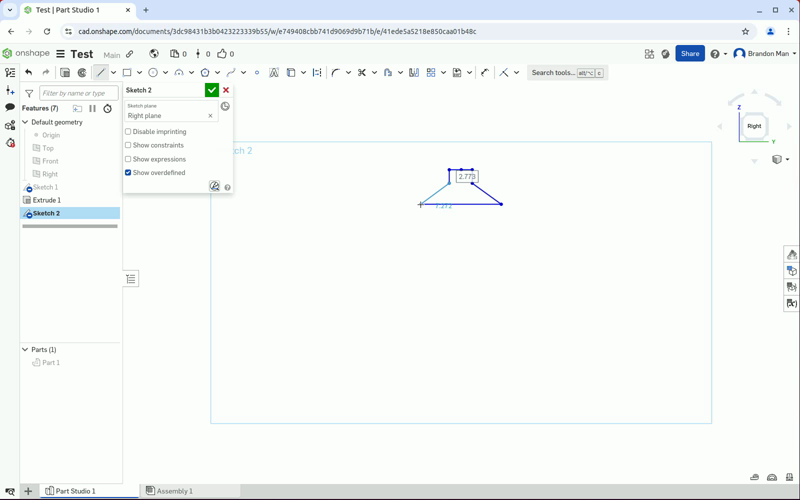
key_up(shift)
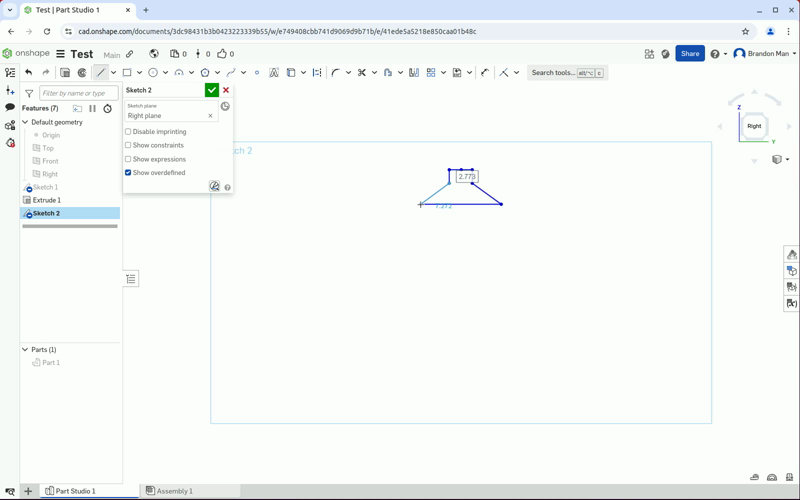
click(420, 204)
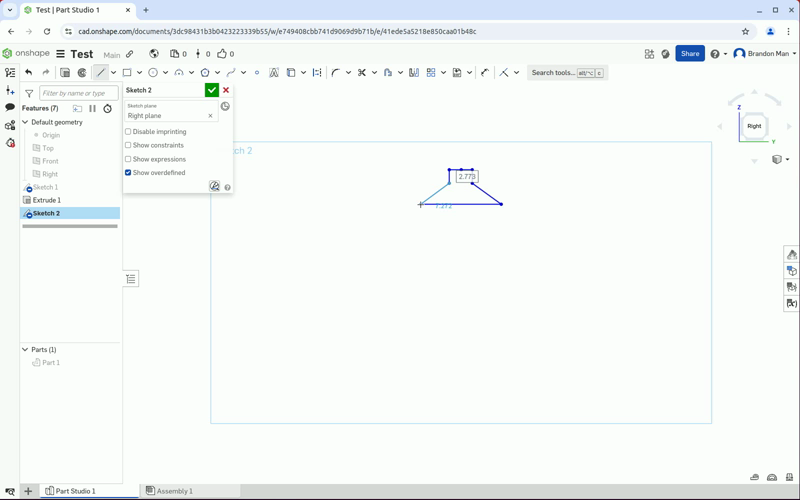
key(esc)
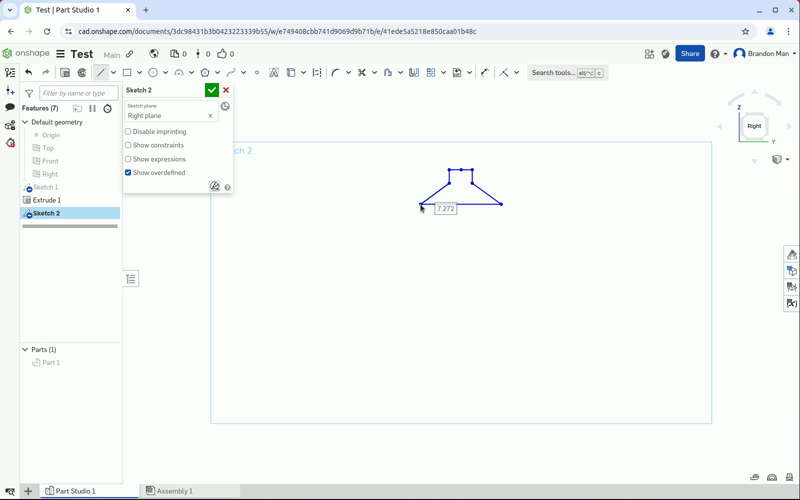
mouse_move(462, 175)
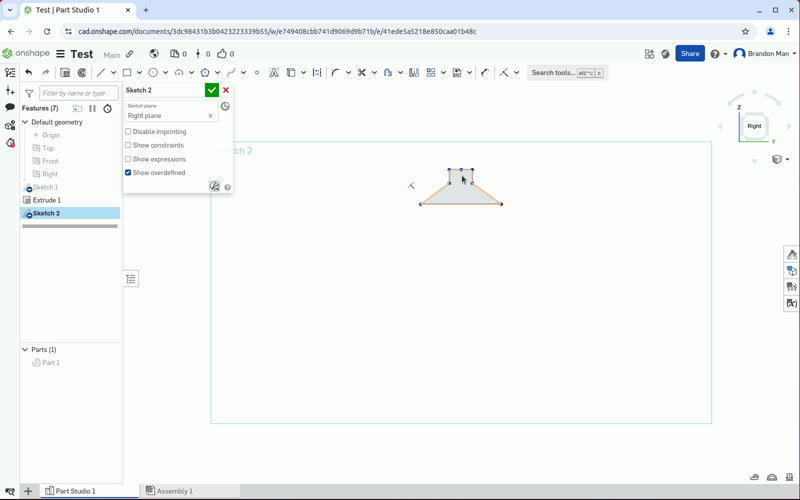
scroll(6)
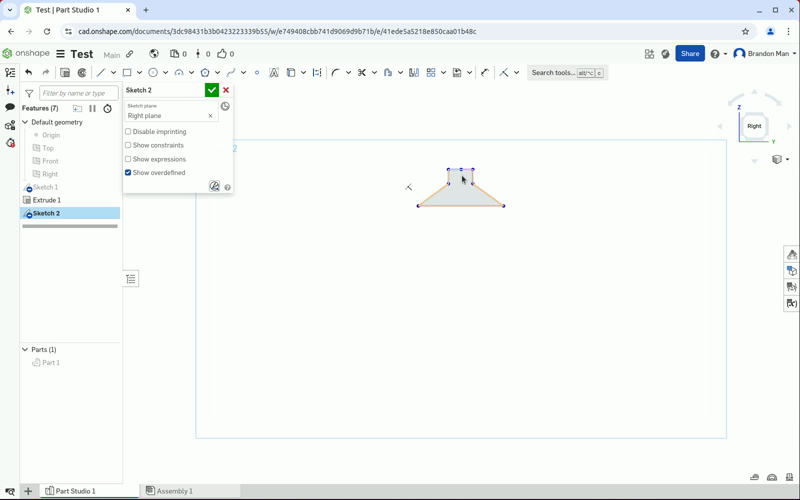
scroll(6)
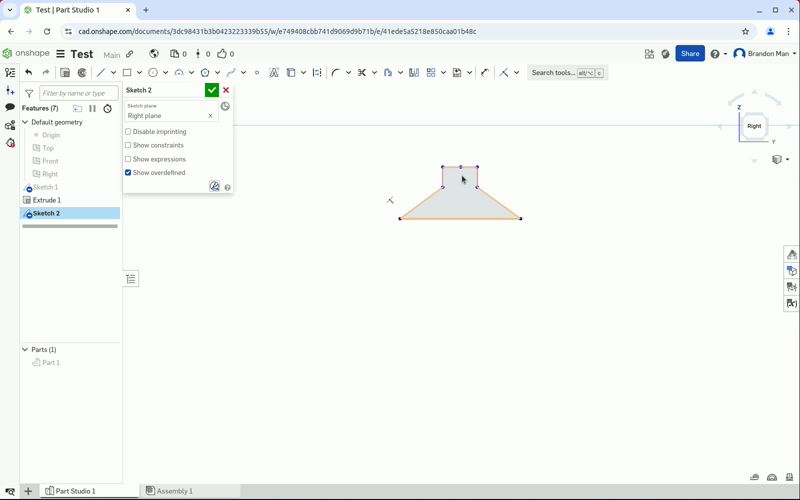
scroll(6)
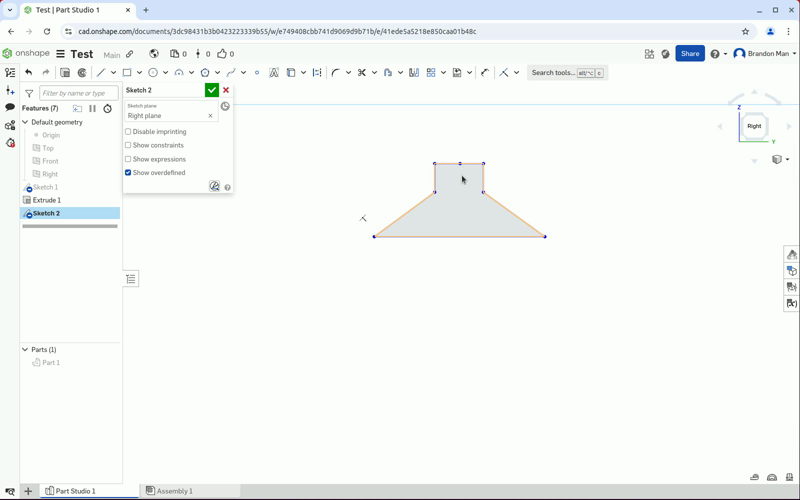
scroll(6)
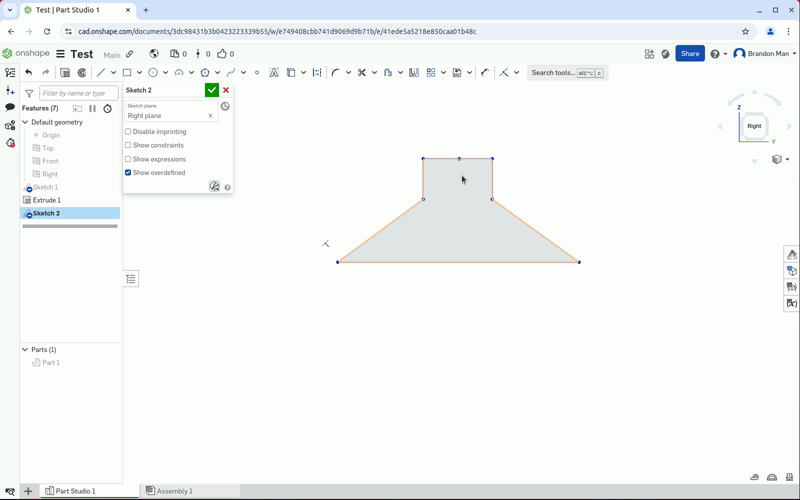
scroll(6)
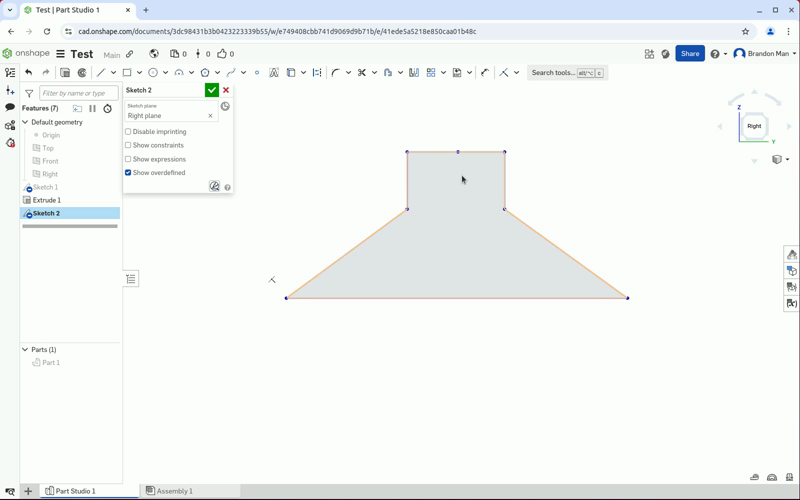
scroll(6)
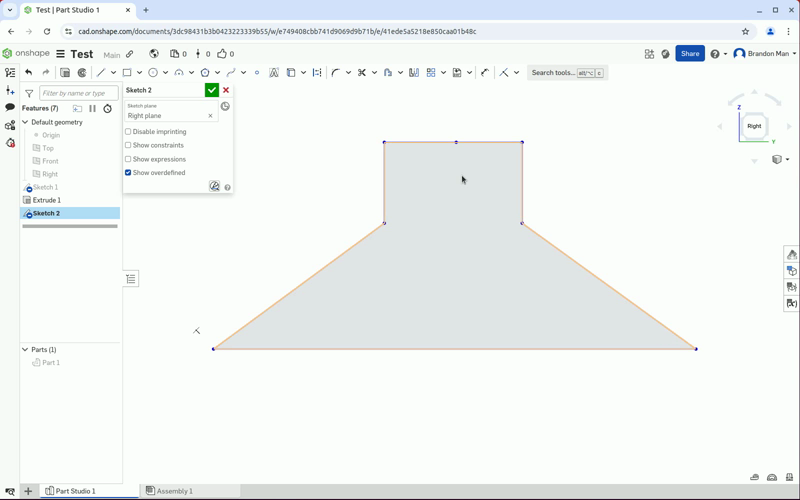
scroll(6)
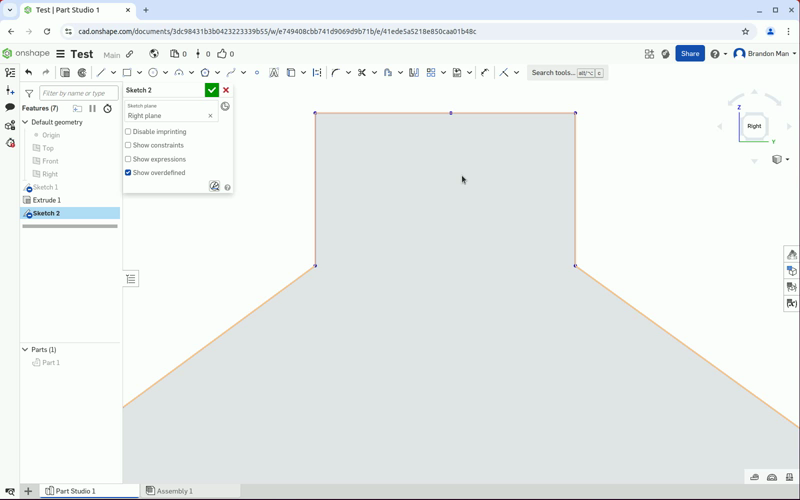
click(462, 175)
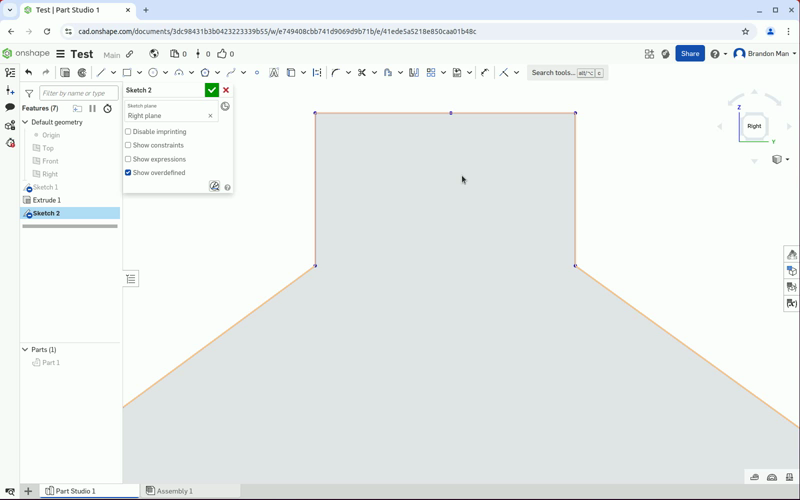
scroll(-6)
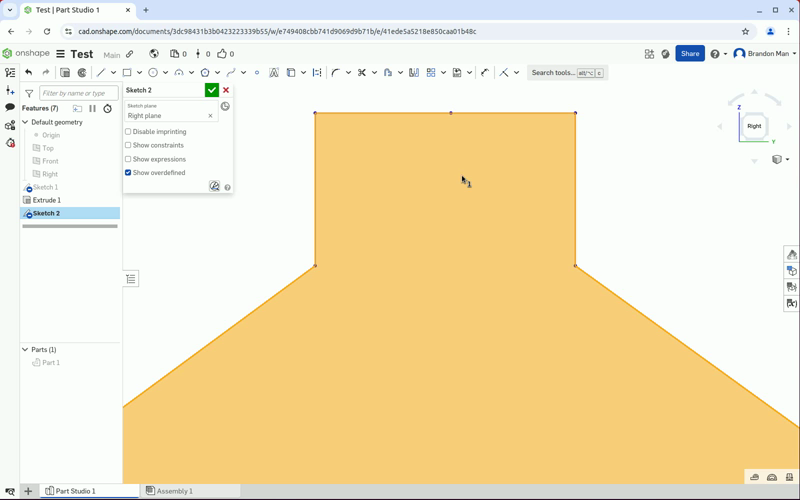
scroll(-6)
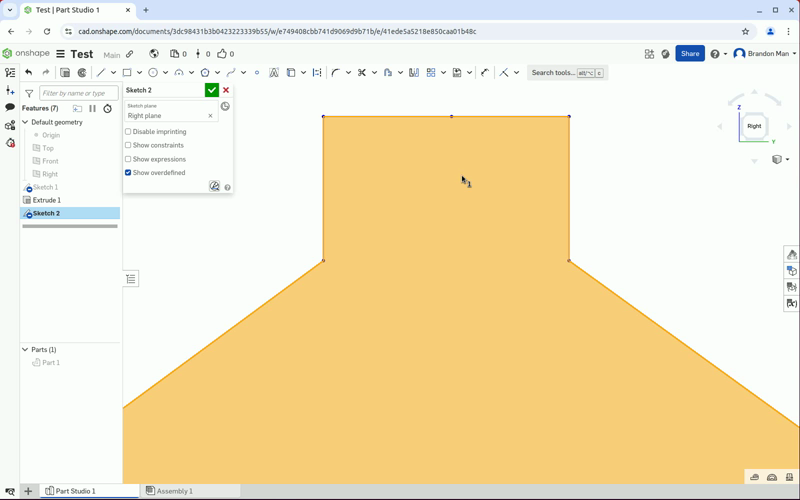
scroll(-6)
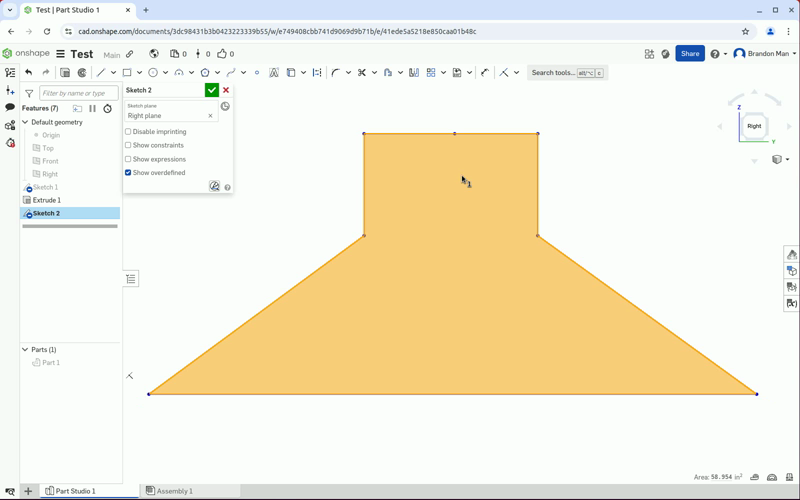
scroll(-6)
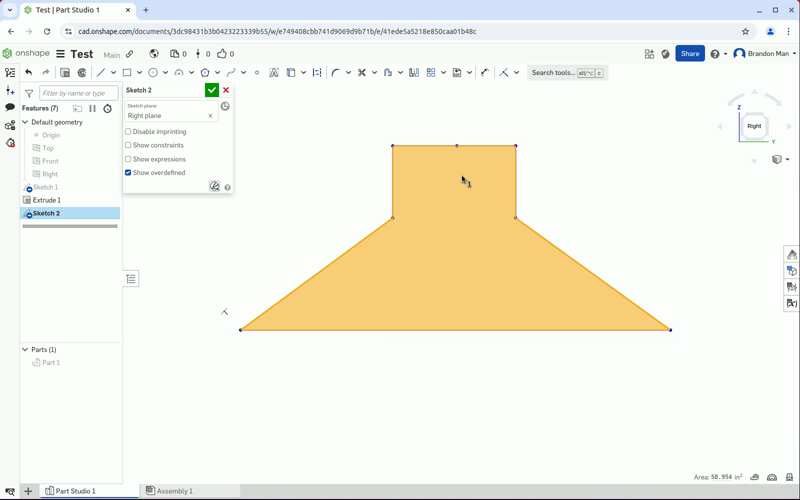
scroll(-6)
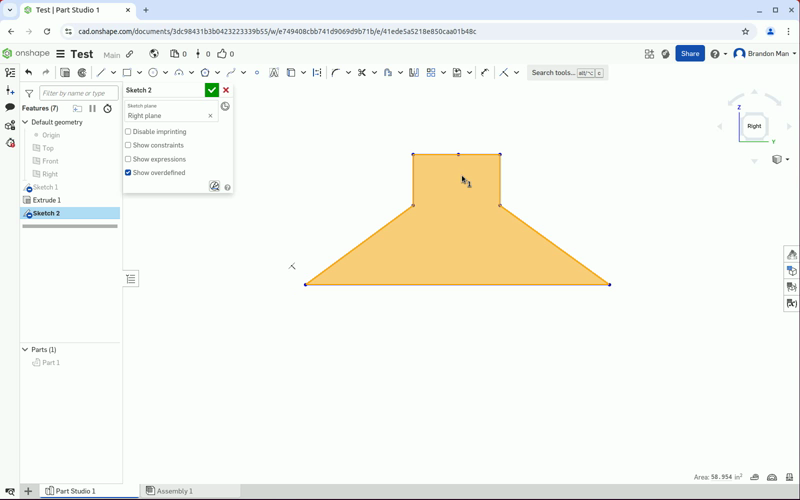
scroll(-6)
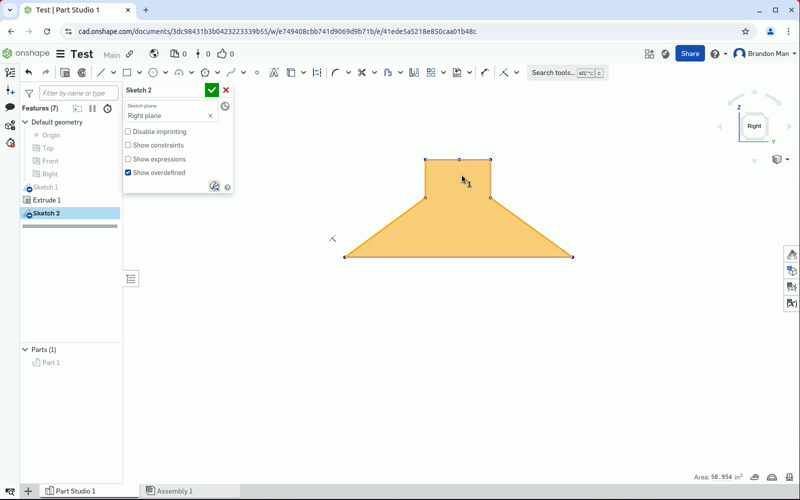
scroll(-6)
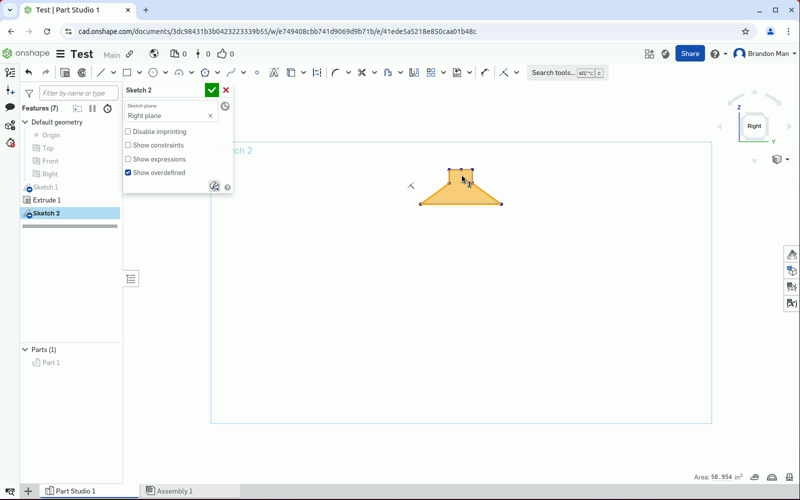
mouse_move(73, 352)
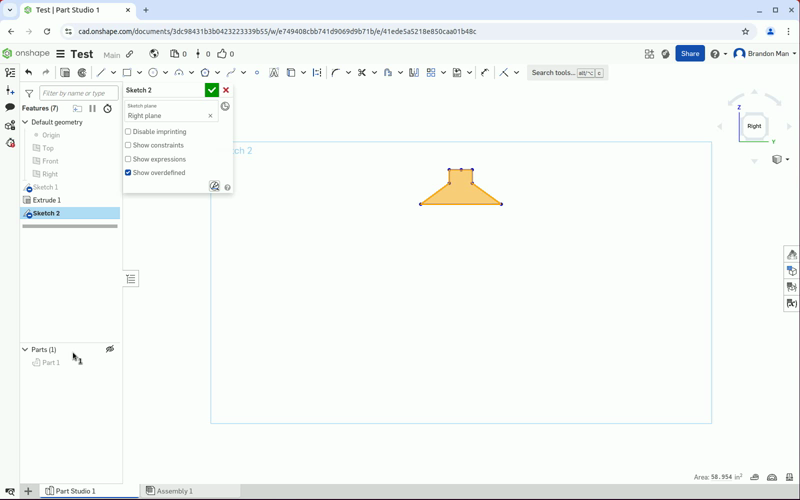
key(shift+y)
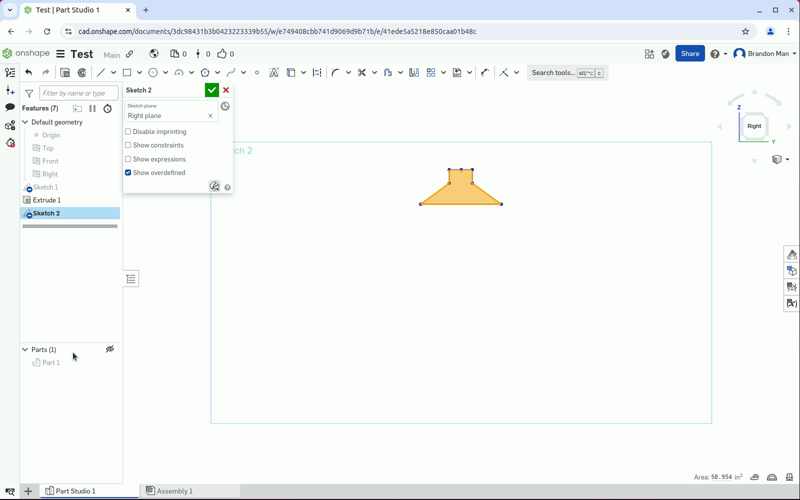
key(shift+e)
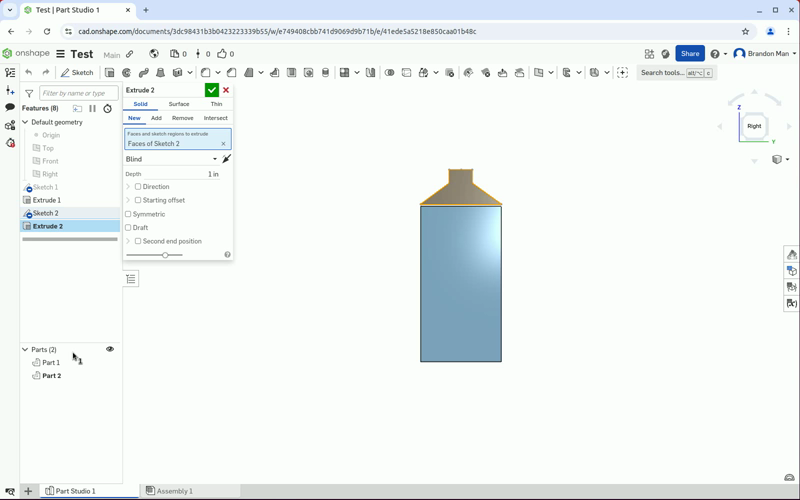
mouse_move(143, 106)
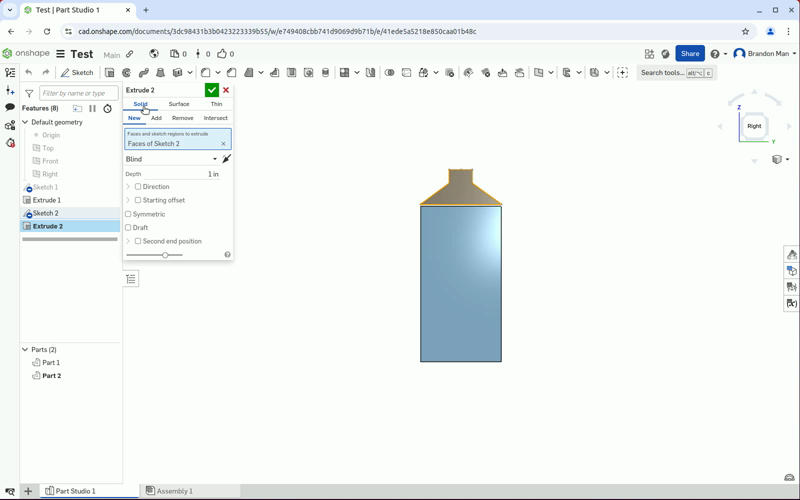
click(143, 106)
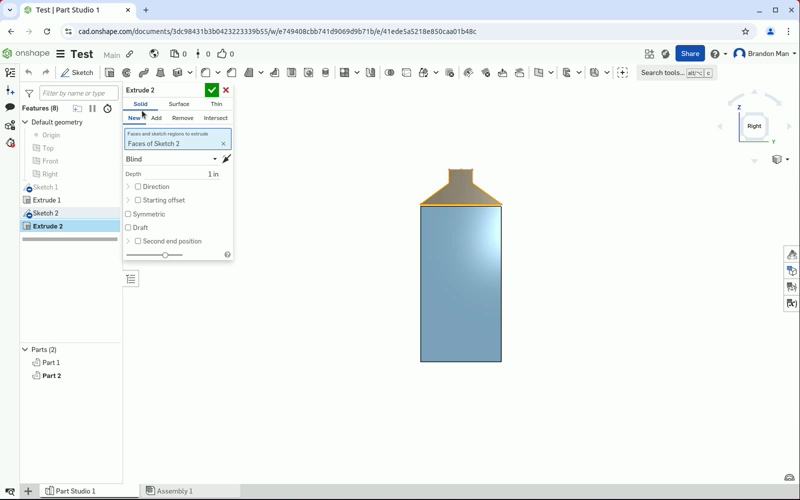
mouse_move(137, 120)
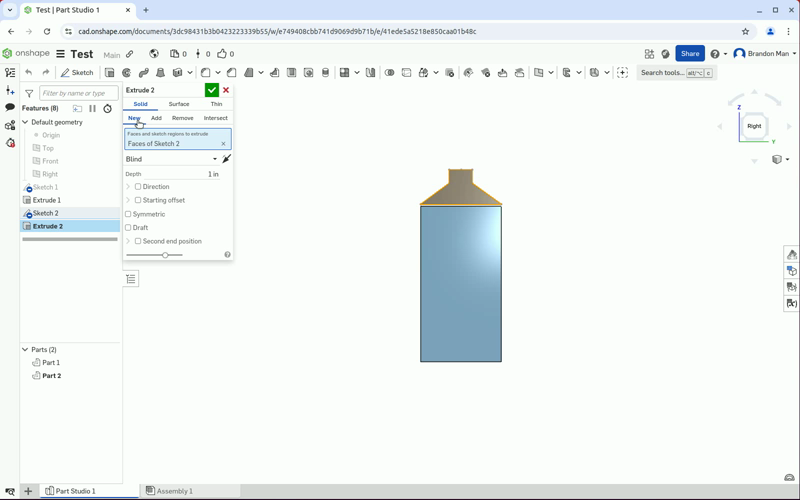
click(137, 120)
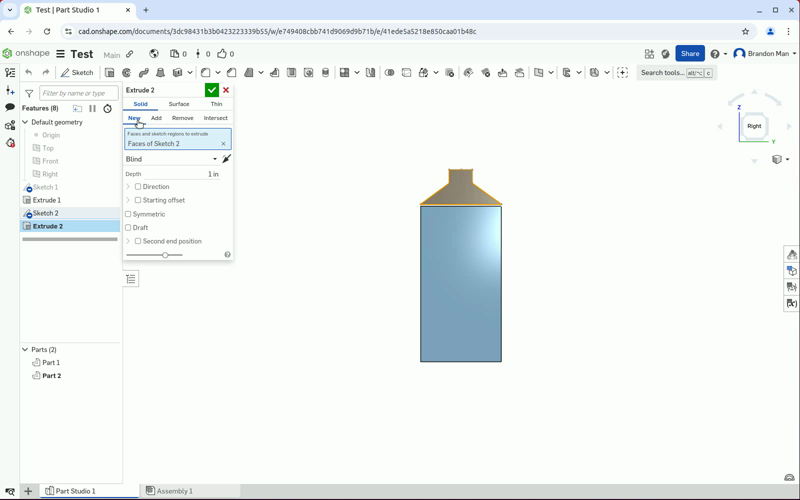
key(tab, 4)
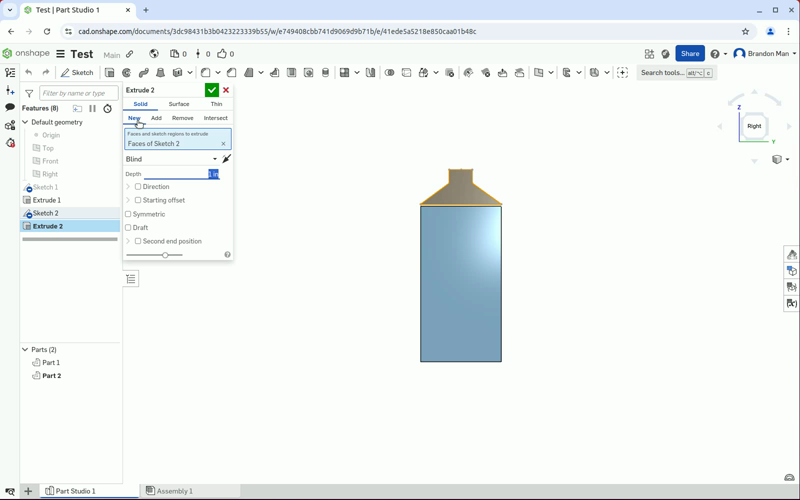
text(25.996)
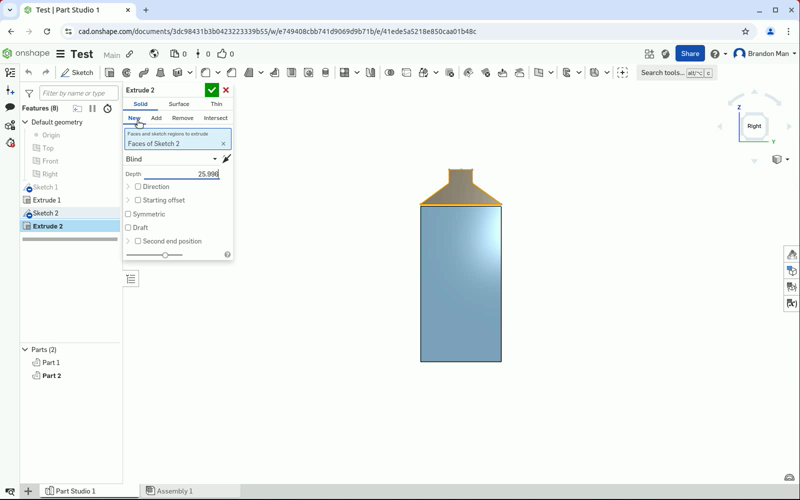
key(tab, 3)
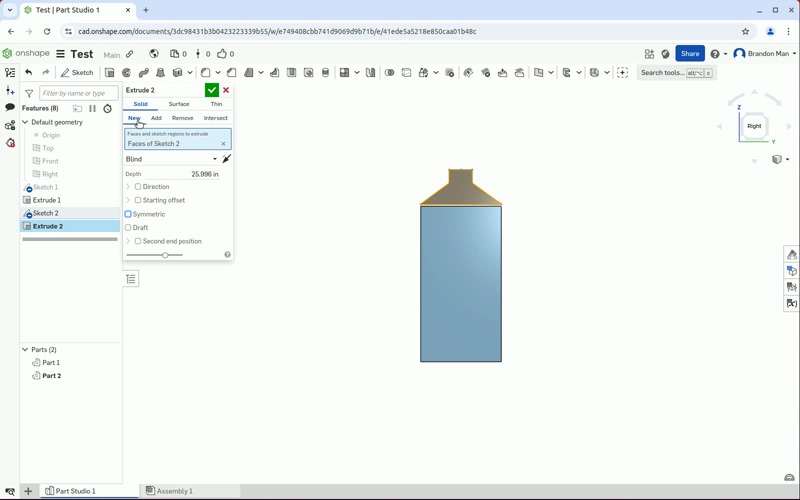
key(space)
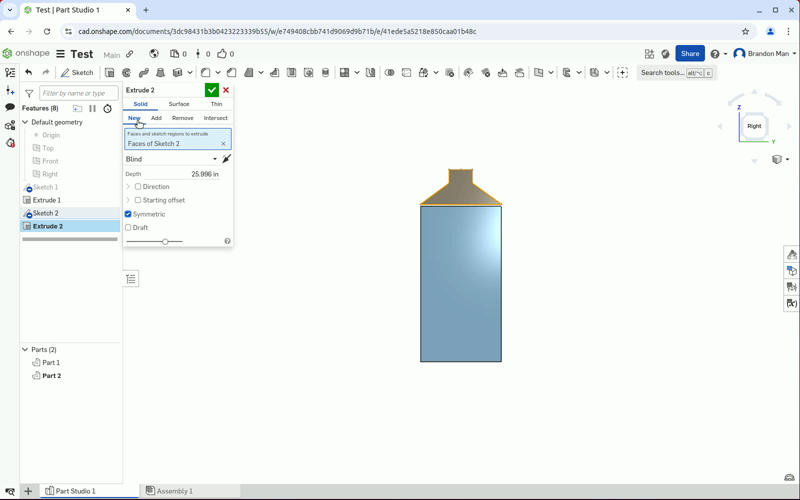
key(enter)
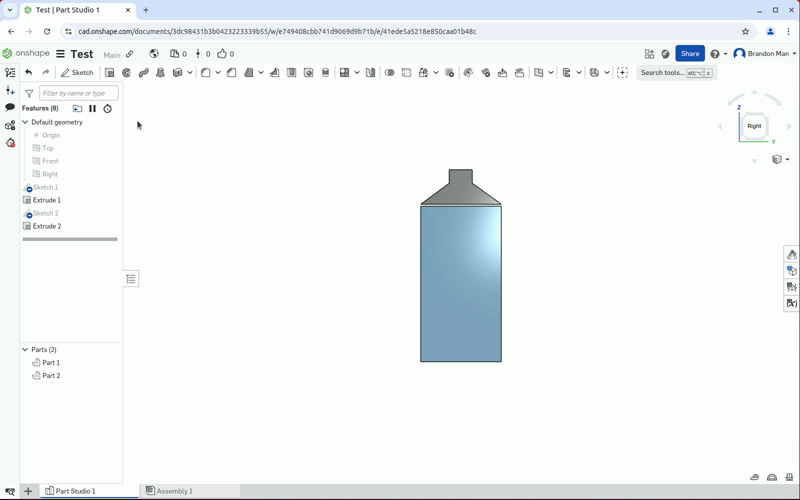
key(shift+h)
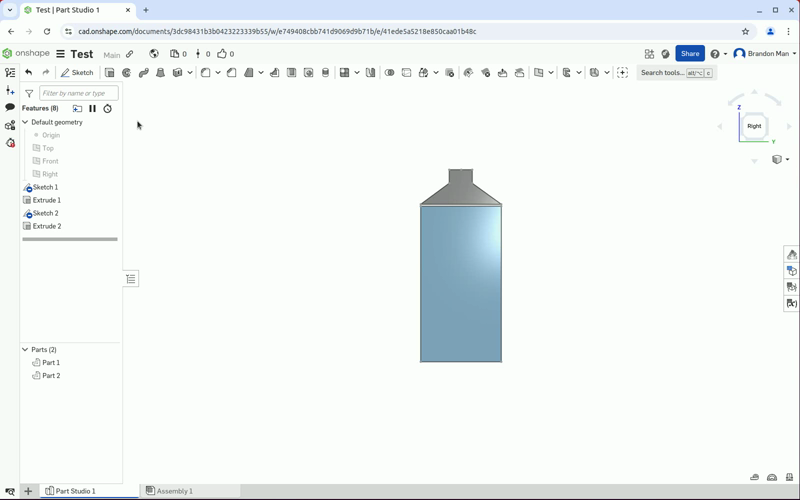
key(shift+h)
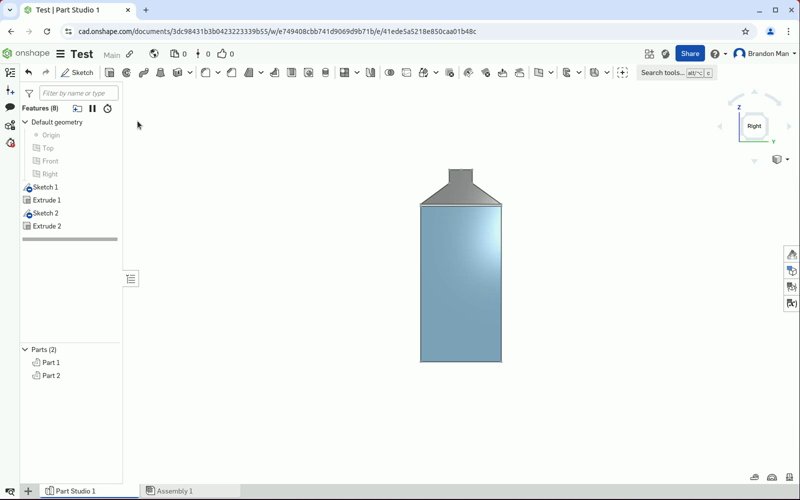
key(shift+7)
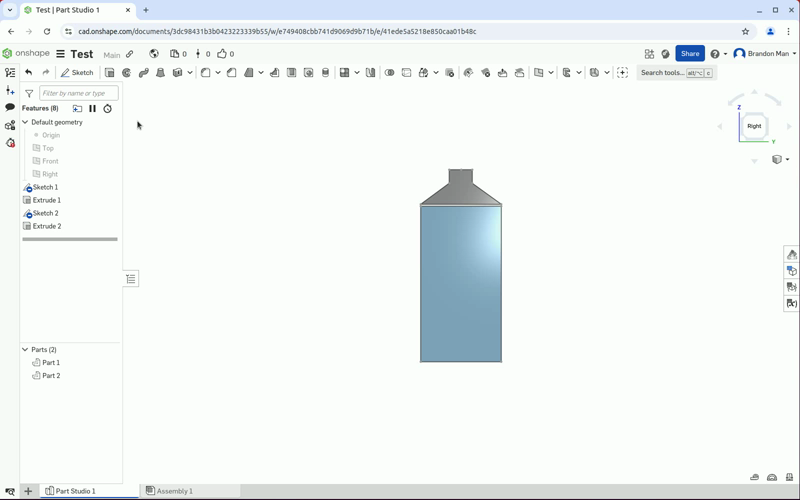
key(right, 2)
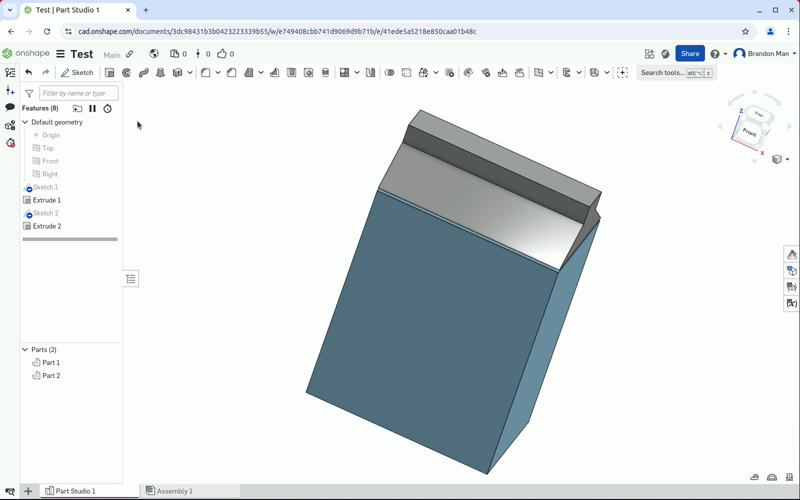
key(down, 2)
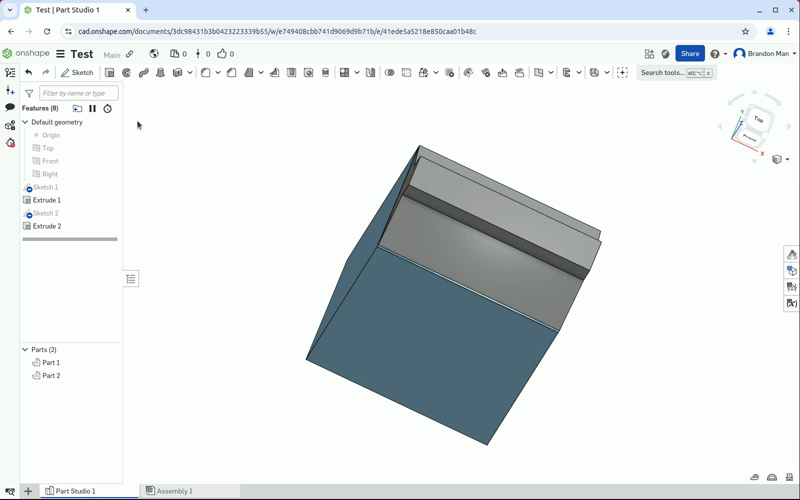
key(up, 2)
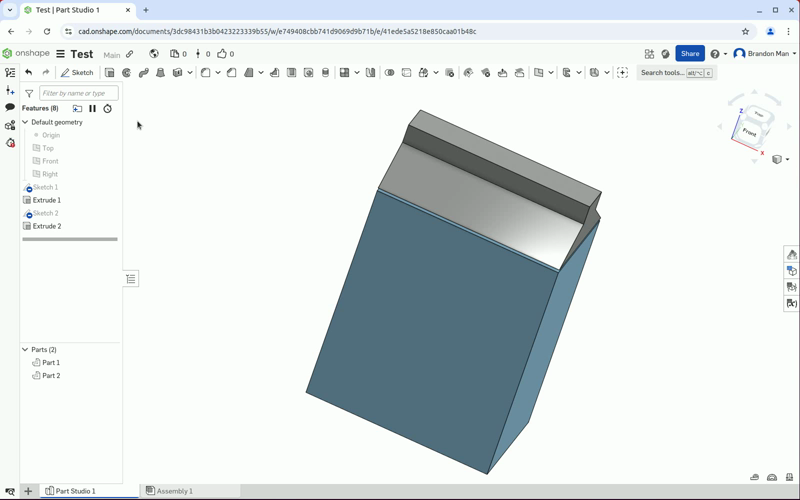
key(left, 2)
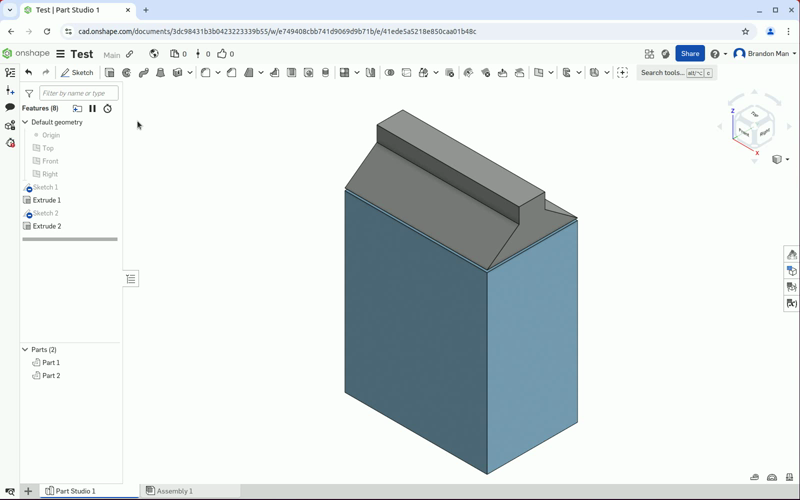
mouse_move(73, 189)
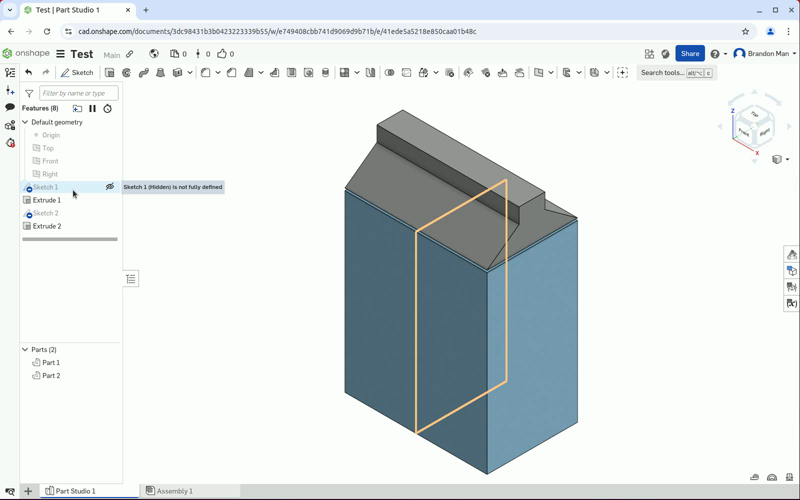
click(73, 189)